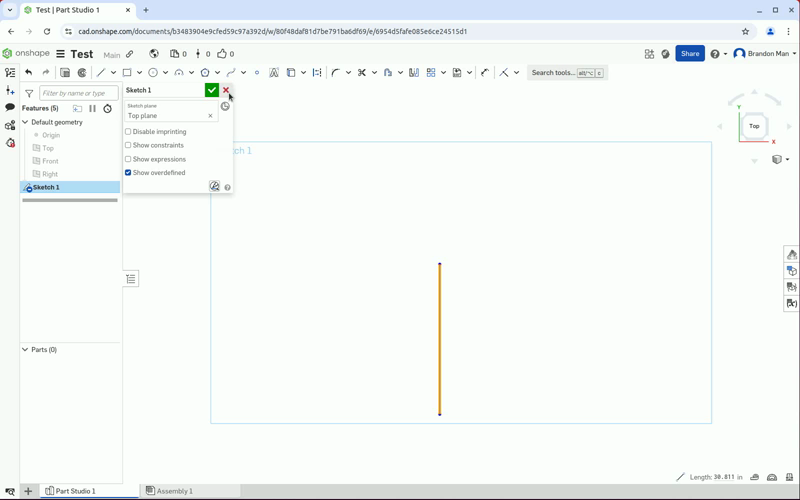
key(shift+h)
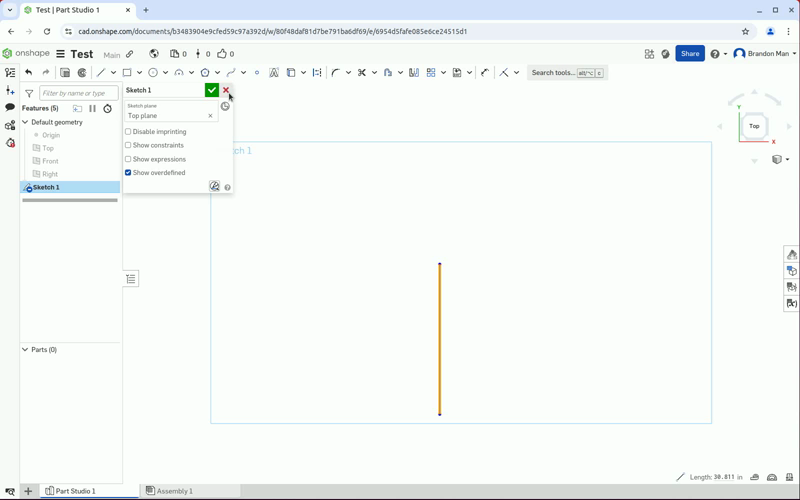
key(shift+s)
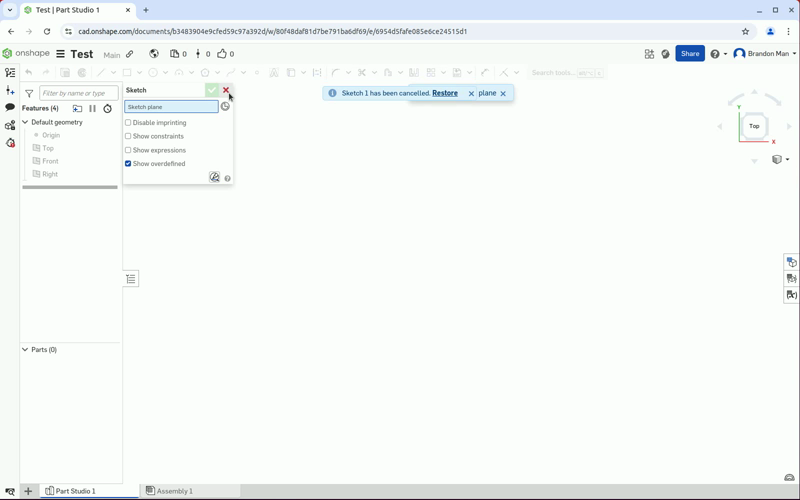
mouse_move(73, 150)
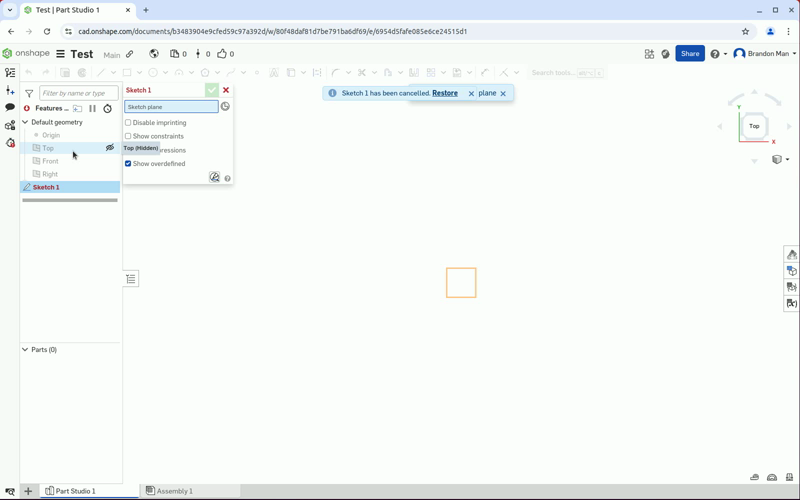
click(73, 150)
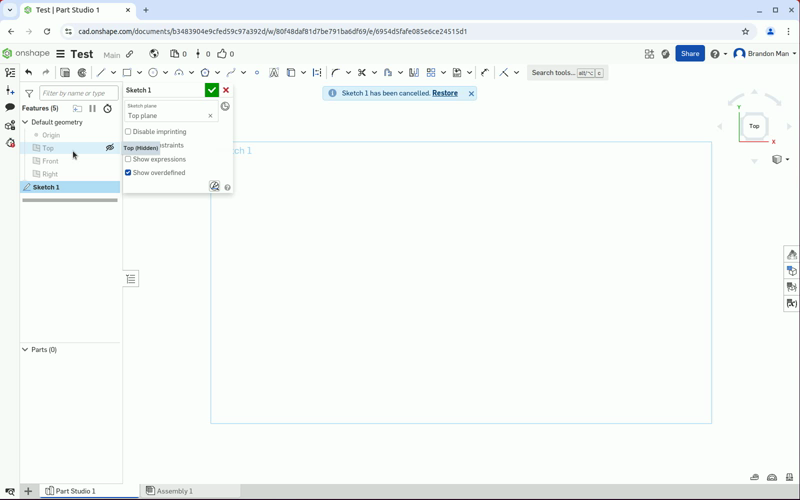
mouse_move(73, 352)
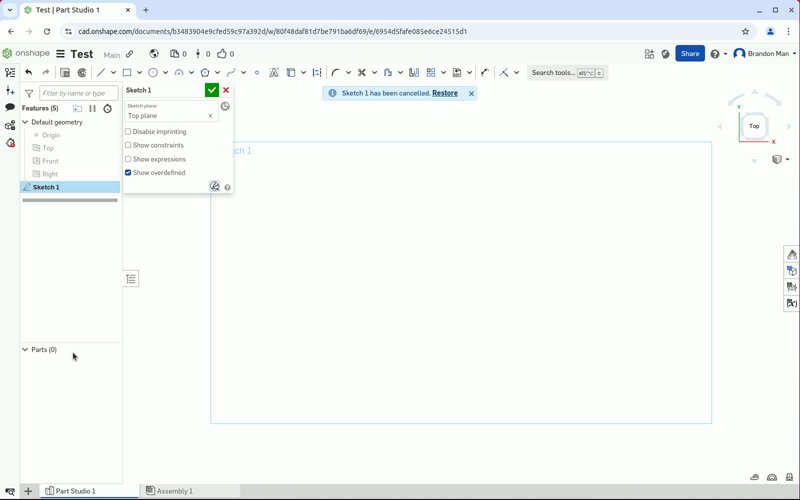
key(y)
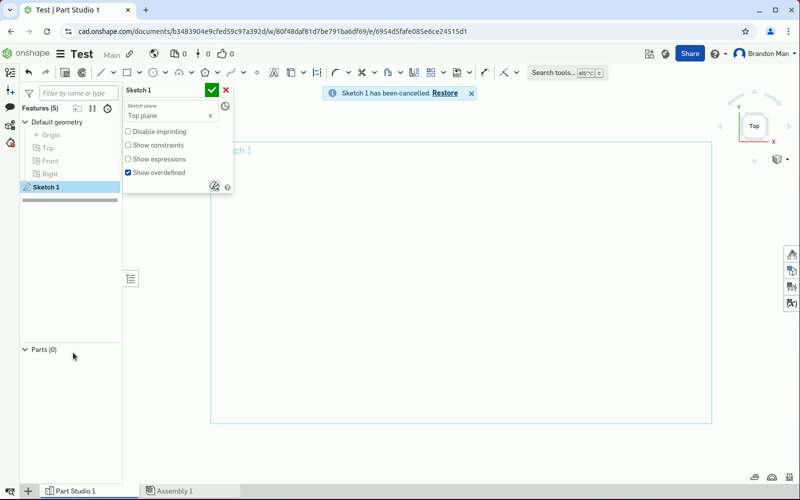
key(l)
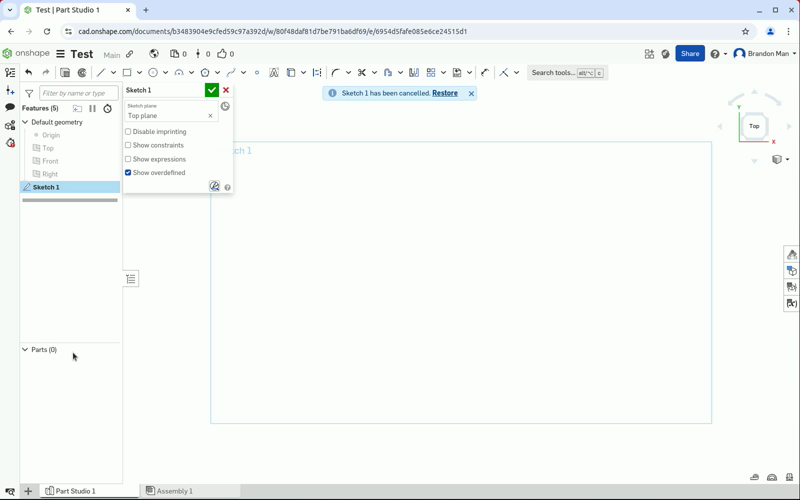
key_down(shift)
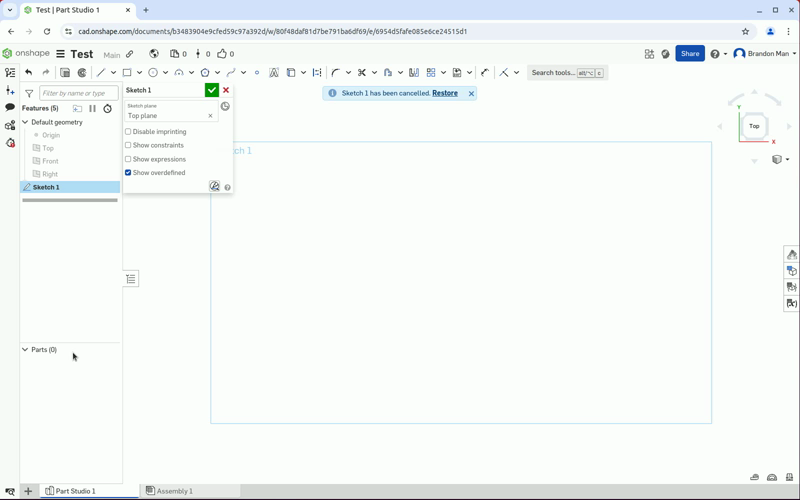
mouse_move(348, 286)
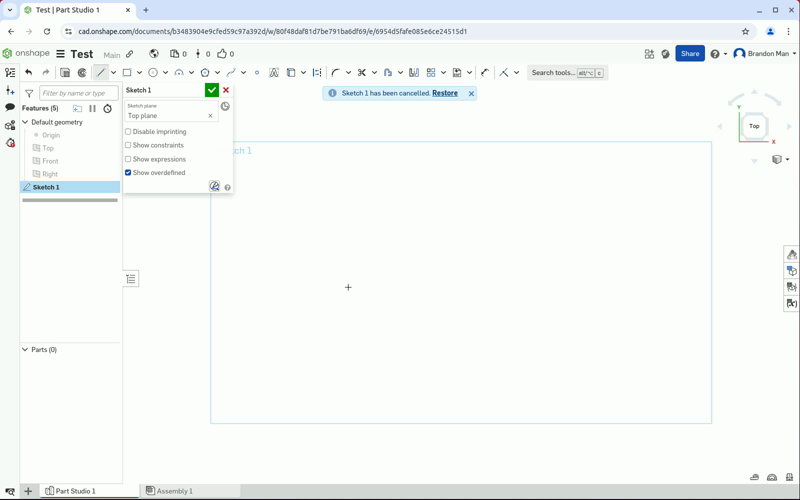
click(348, 286)
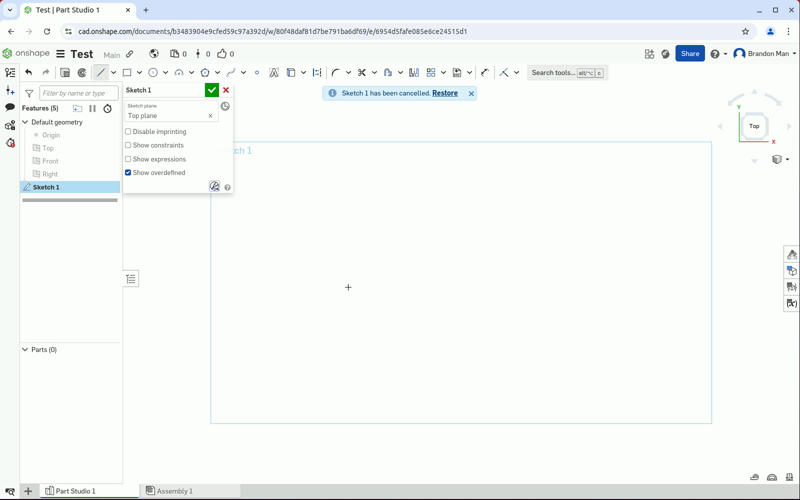
key_up(shift)
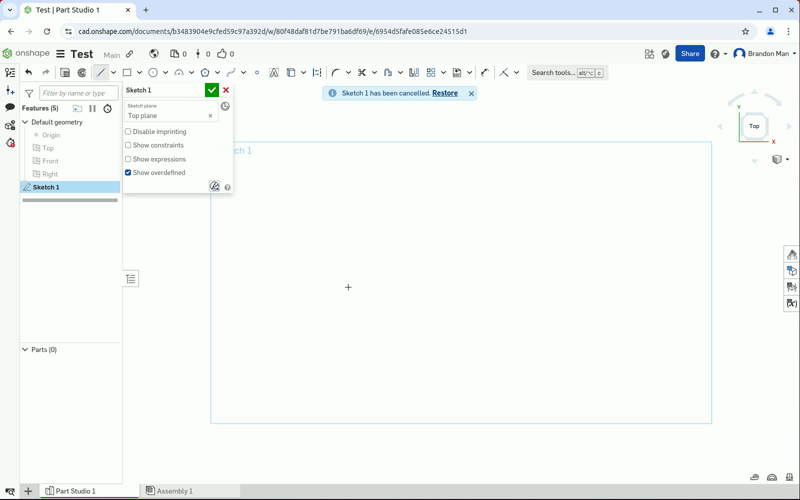
key_down(shift)
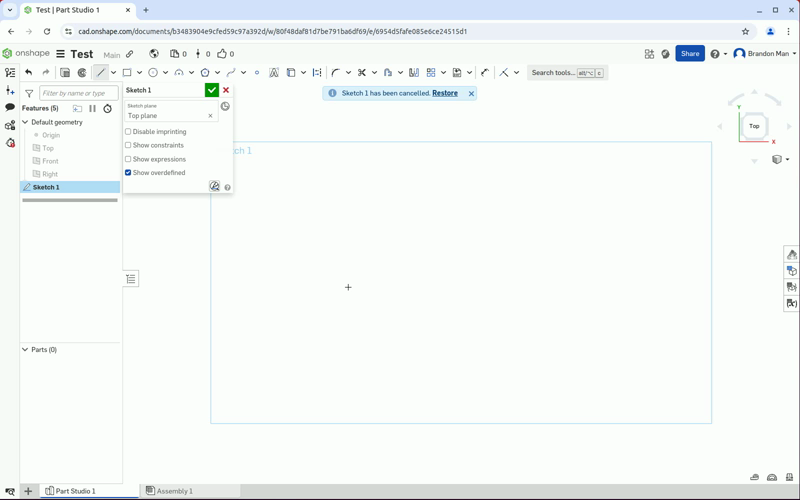
mouse_move(460, 286)
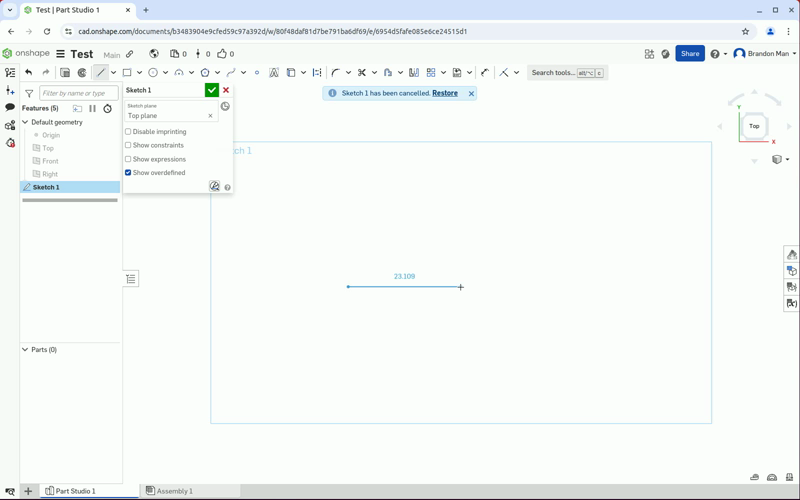
click(460, 286)
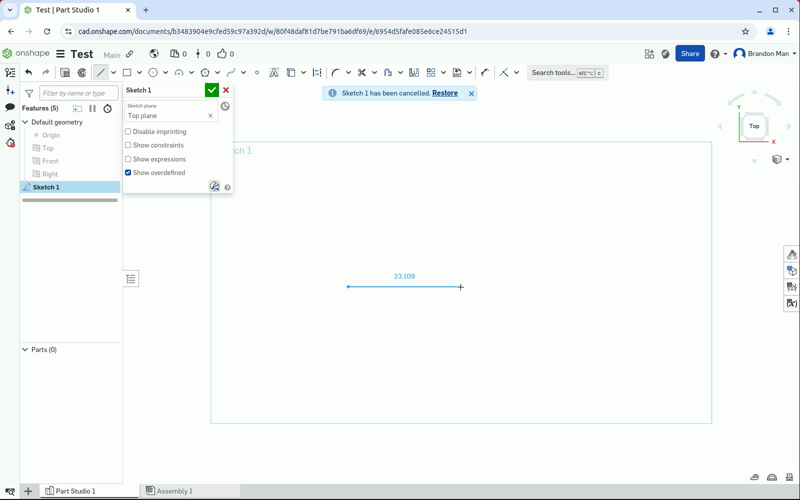
key_up(shift)
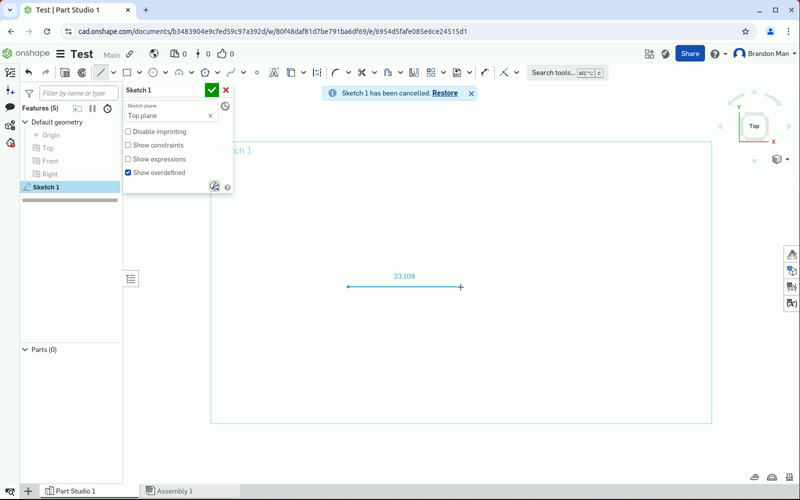
key_down(shift)
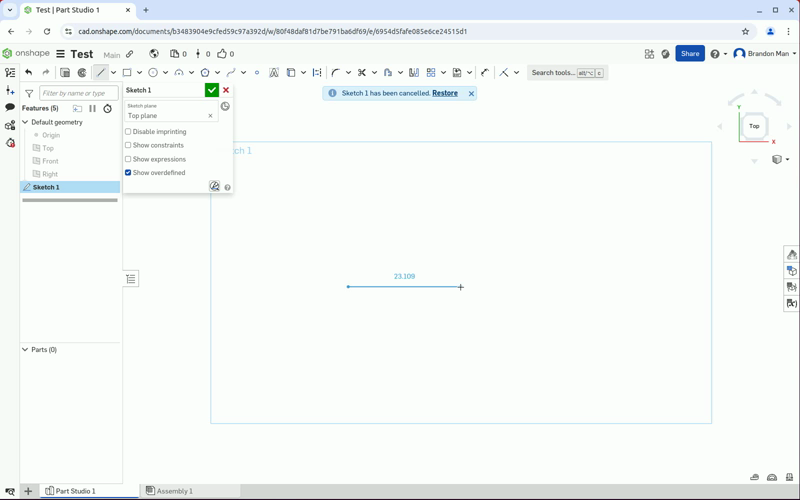
mouse_move(490, 286)
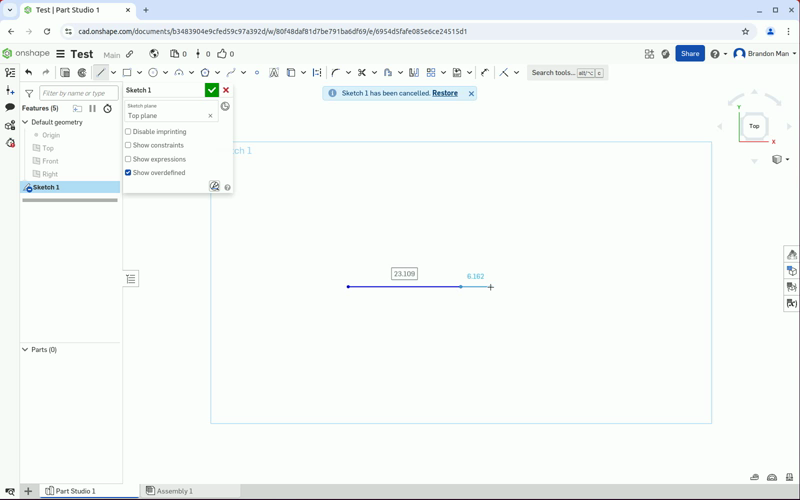
mouse_move(460, 227)
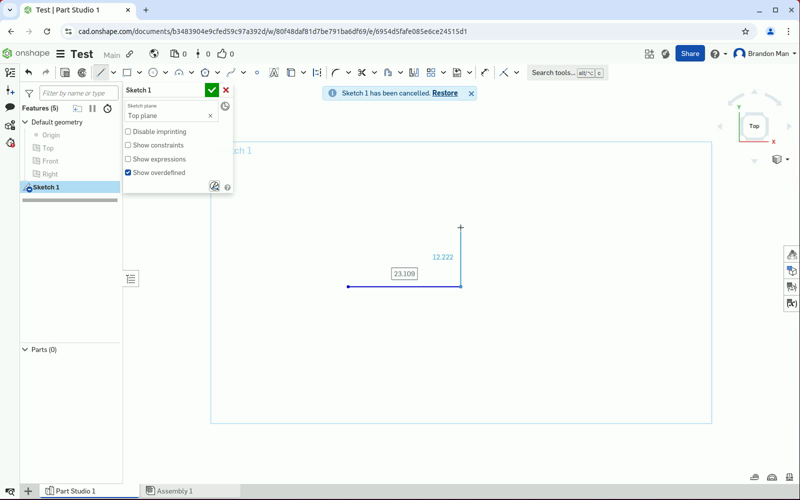
click(460, 227)
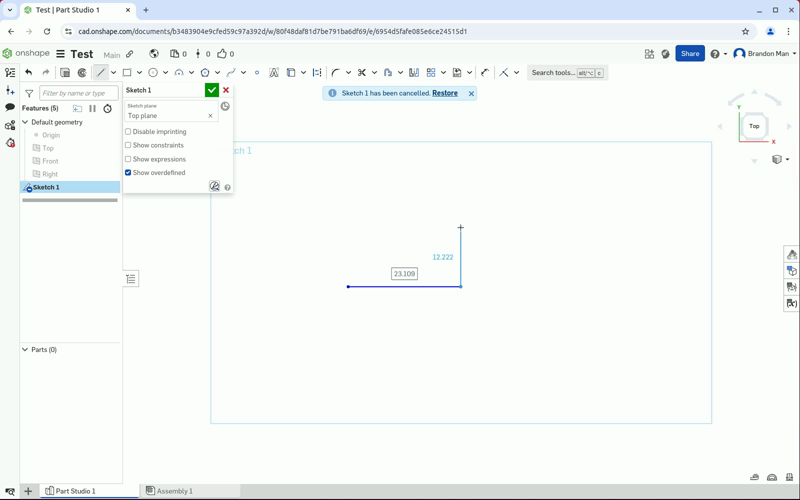
key_up(shift)
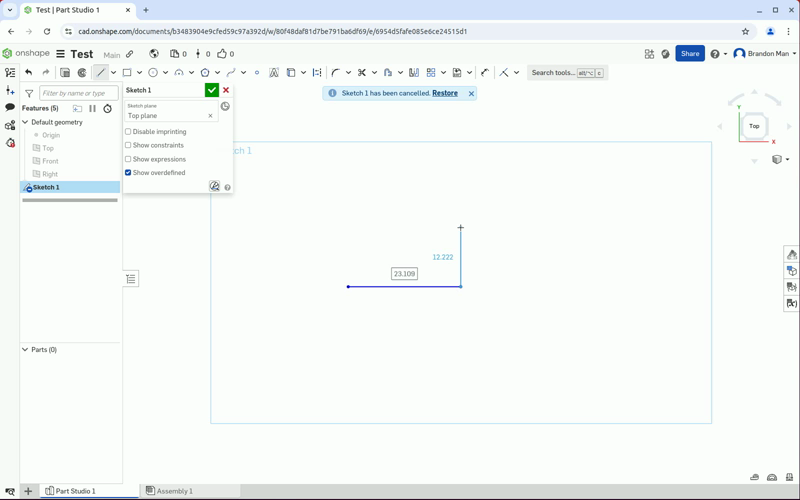
key_down(shift)
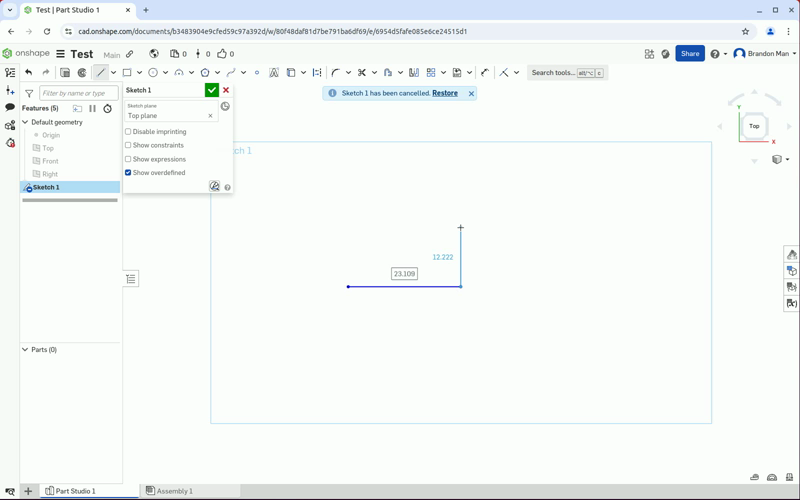
mouse_move(348, 227)
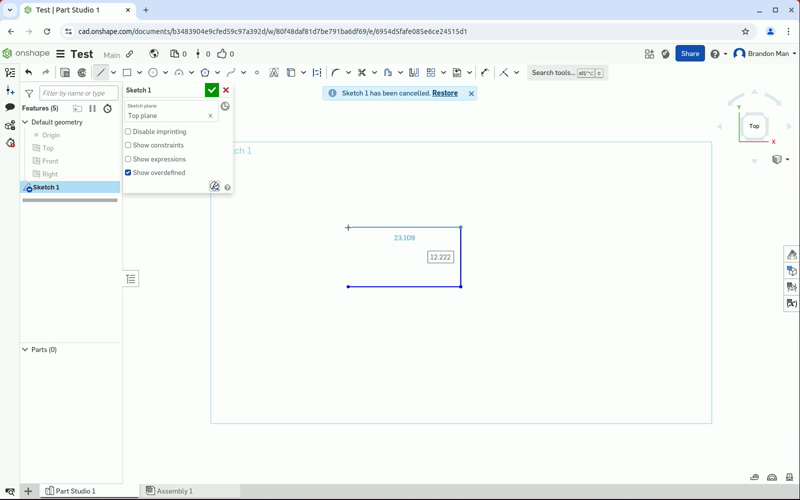
click(348, 227)
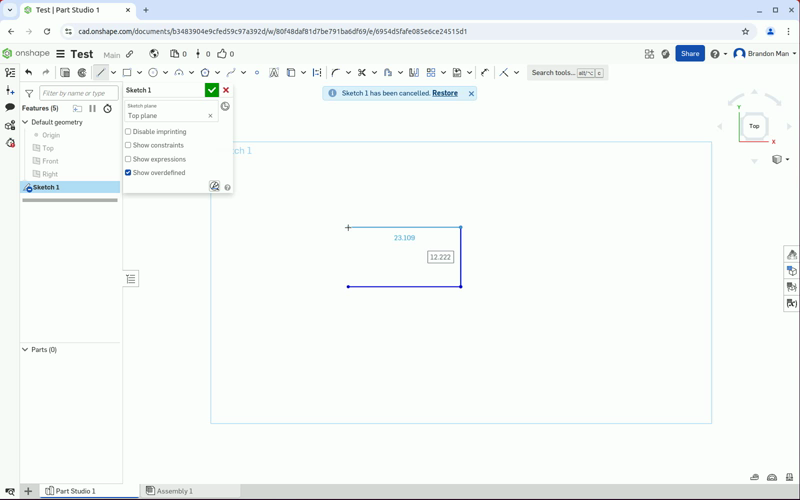
key_up(shift)
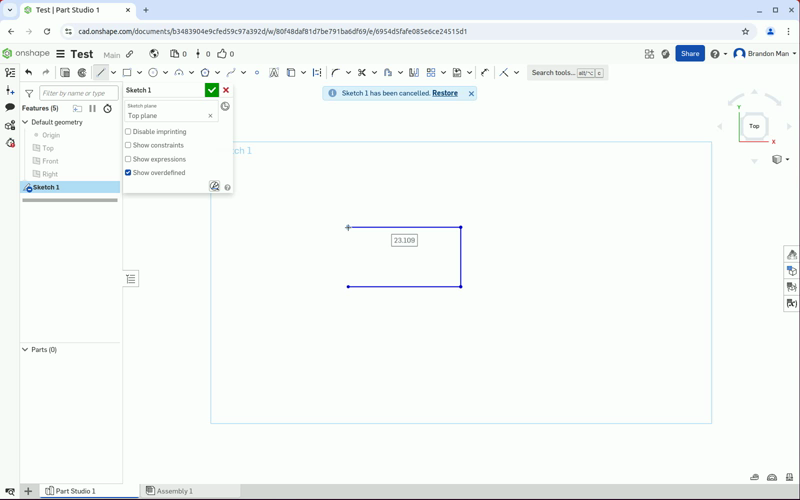
mouse_move(378, 227)
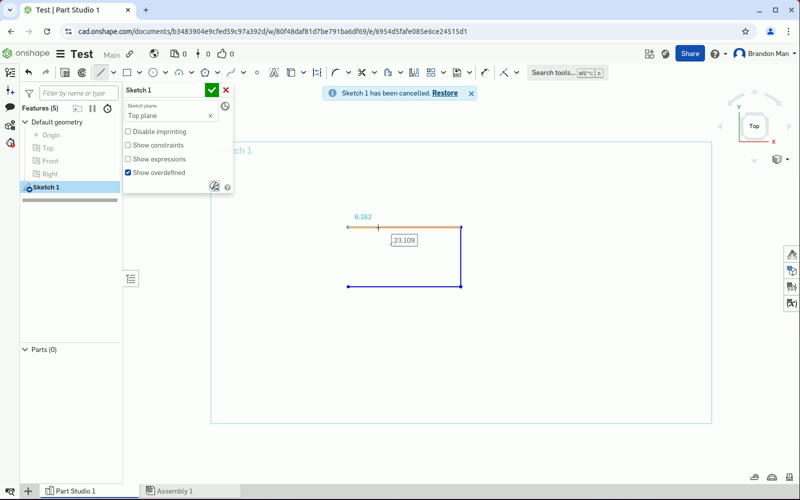
key_down(shift)
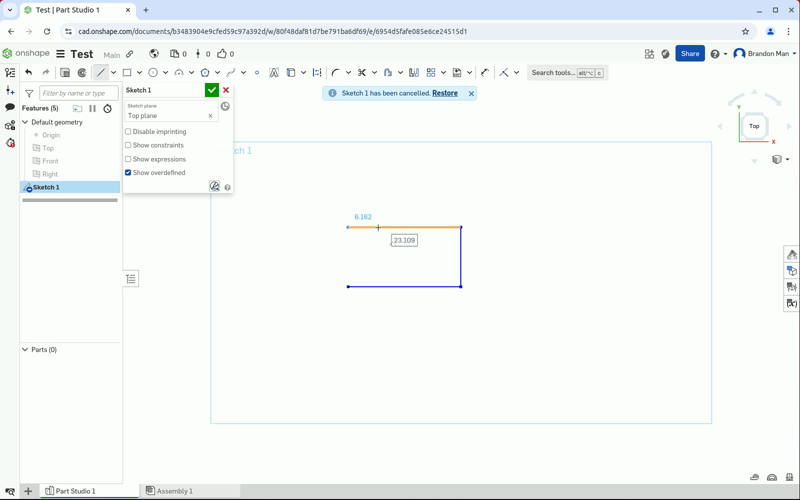
mouse_move(348, 286)
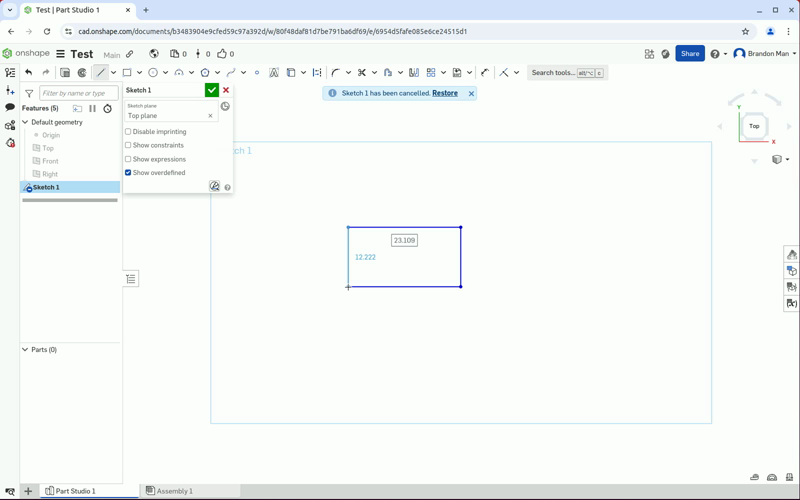
key_up(shift)
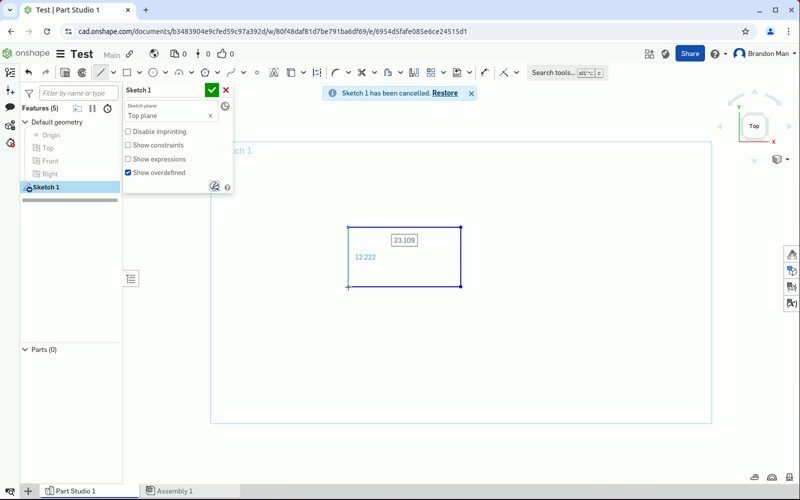
click(348, 286)
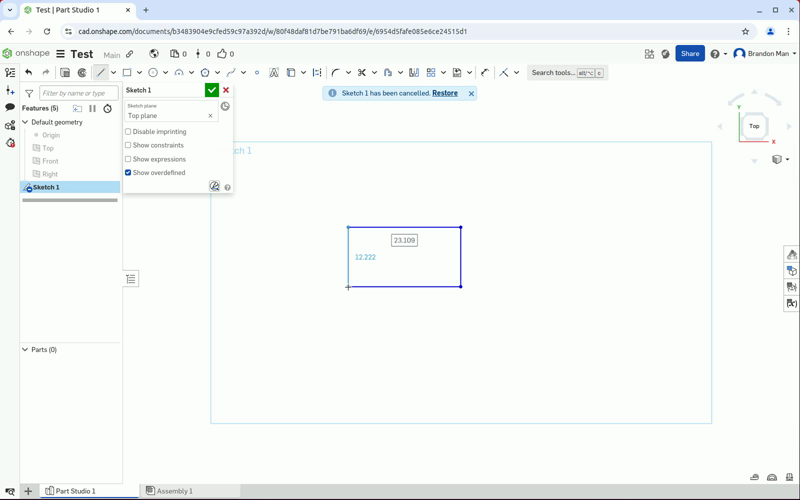
key(esc)
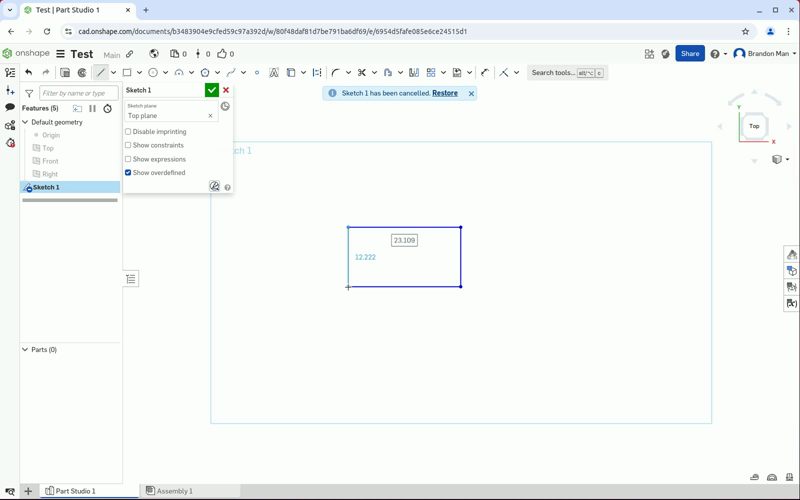
mouse_move(382, 249)
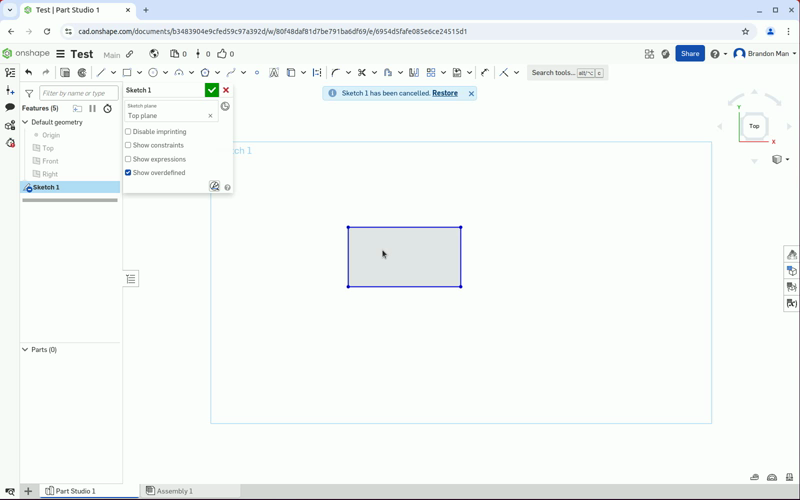
click(382, 249)
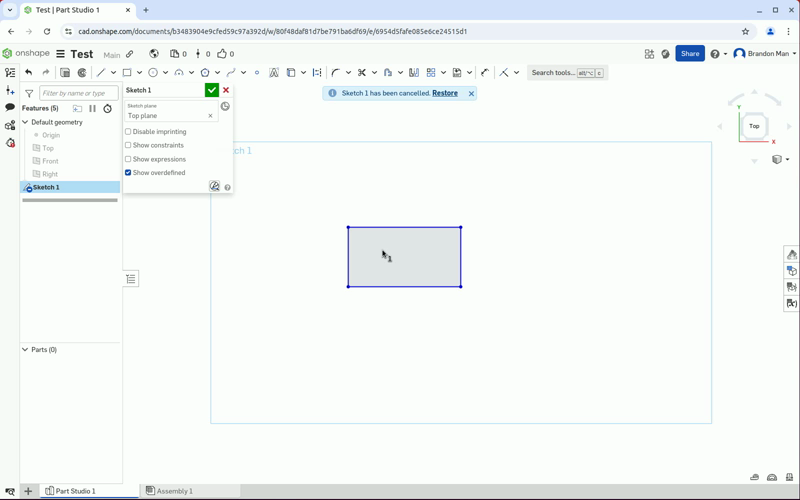
mouse_move(73, 352)
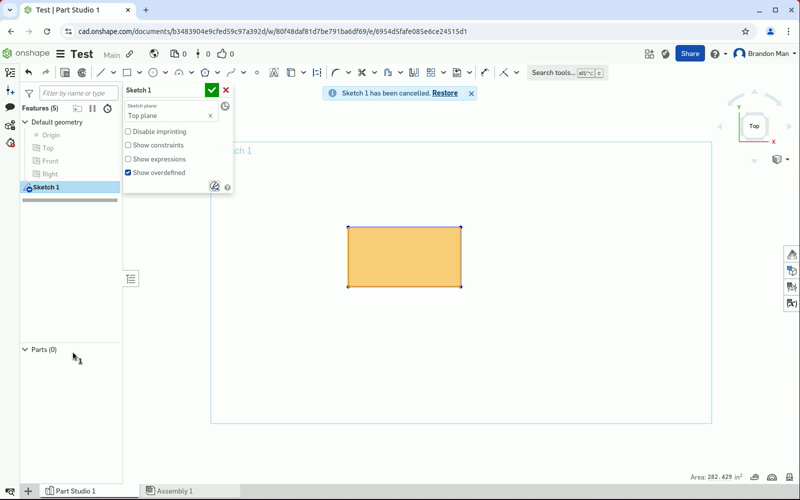
key(shift+y)
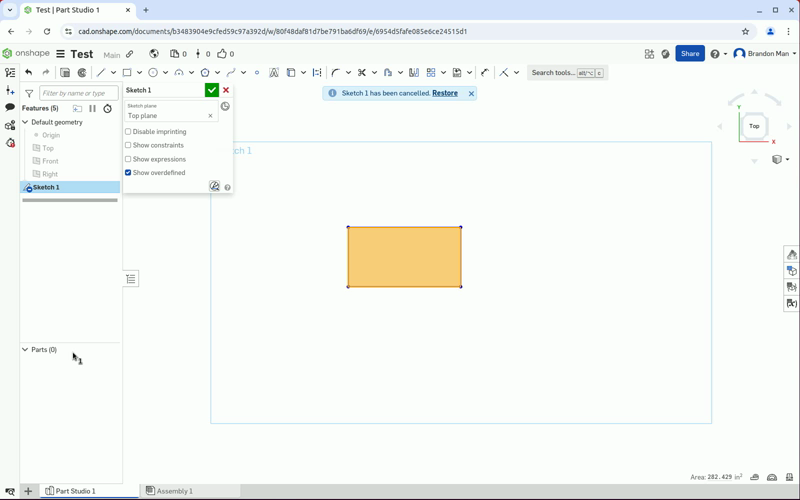
key(shift+e)
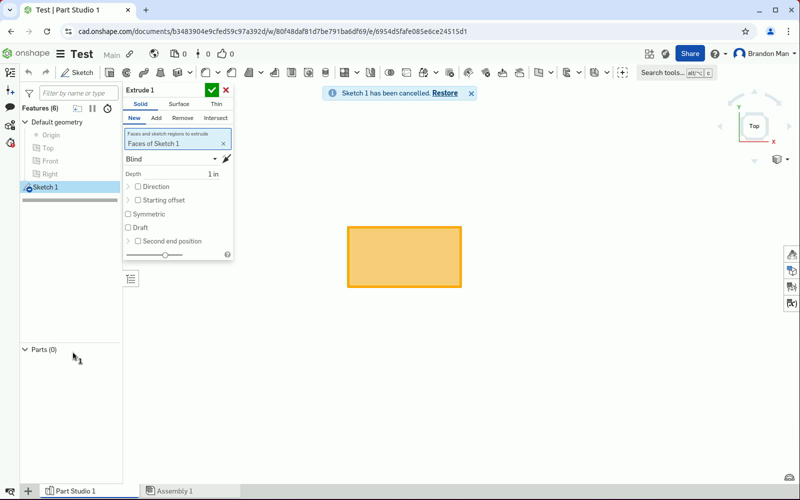
mouse_move(143, 106)
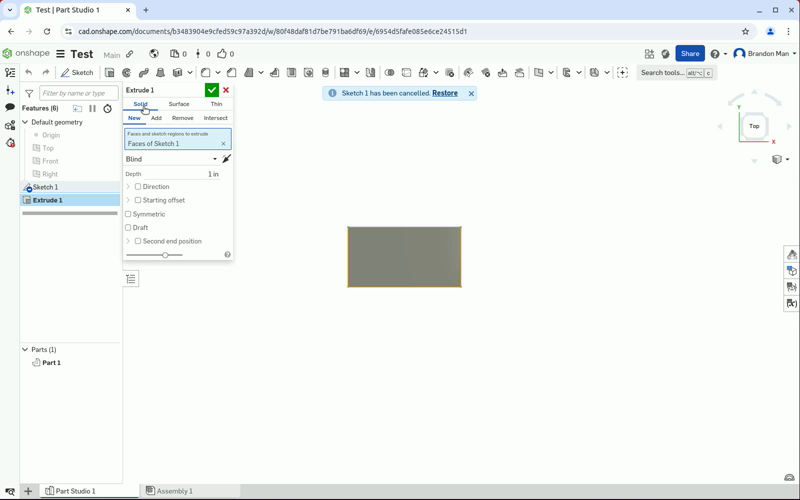
click(143, 106)
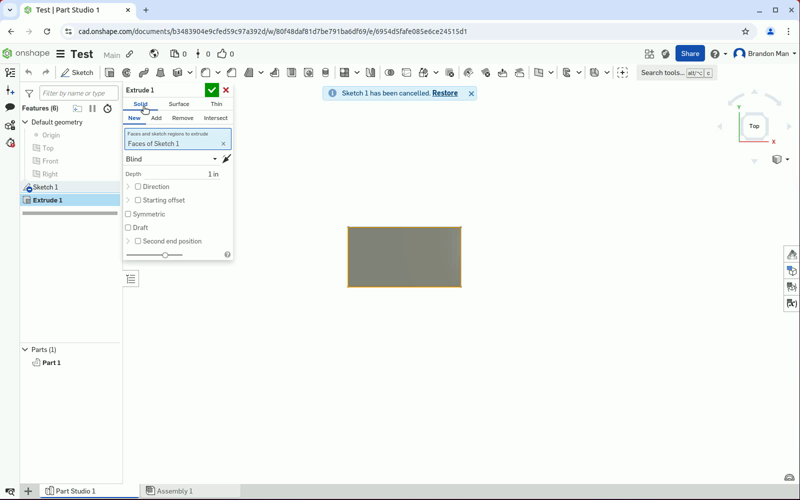
mouse_move(137, 120)
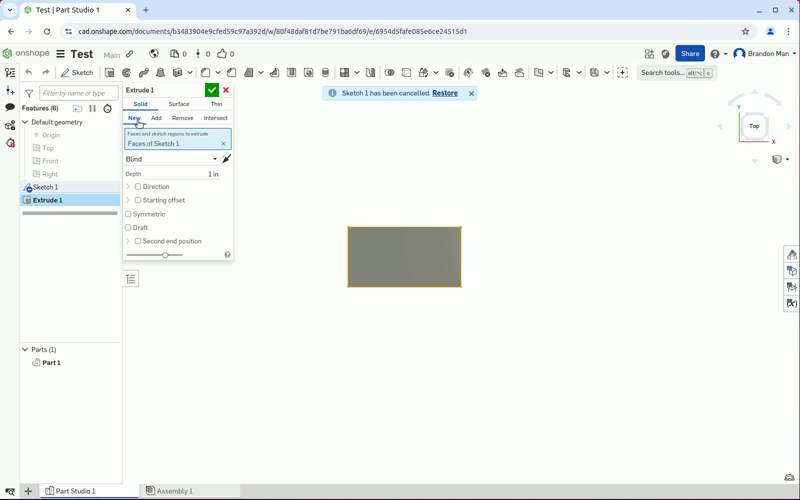
click(137, 120)
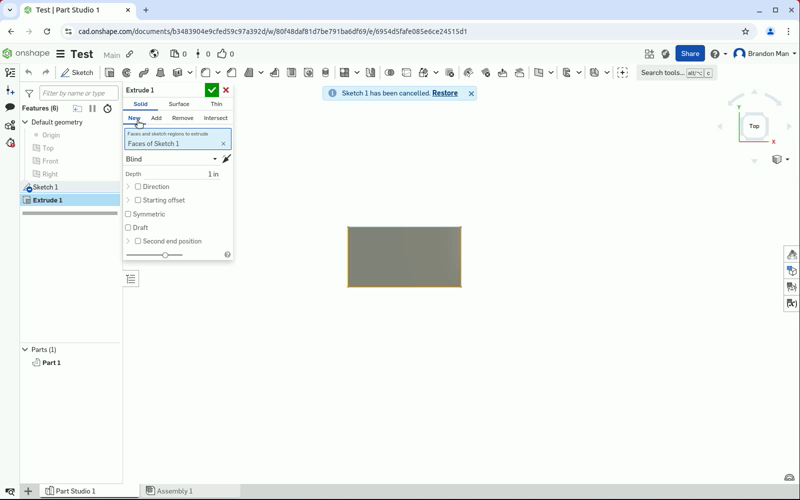
key(tab, 4)
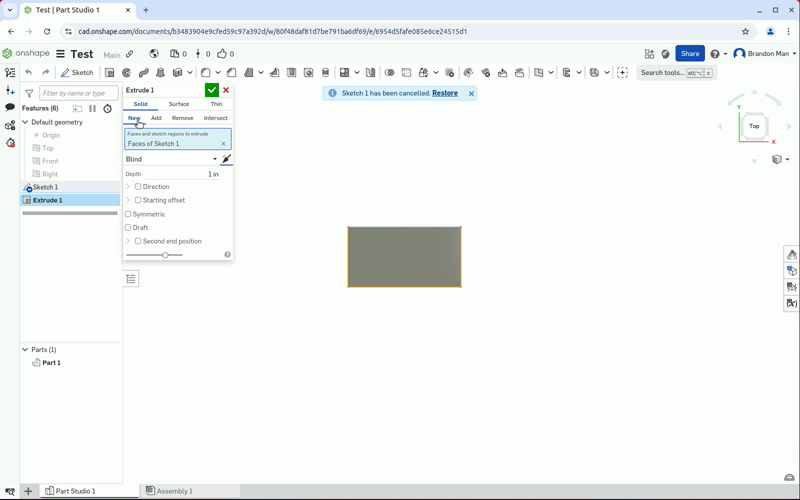
text(1.926)
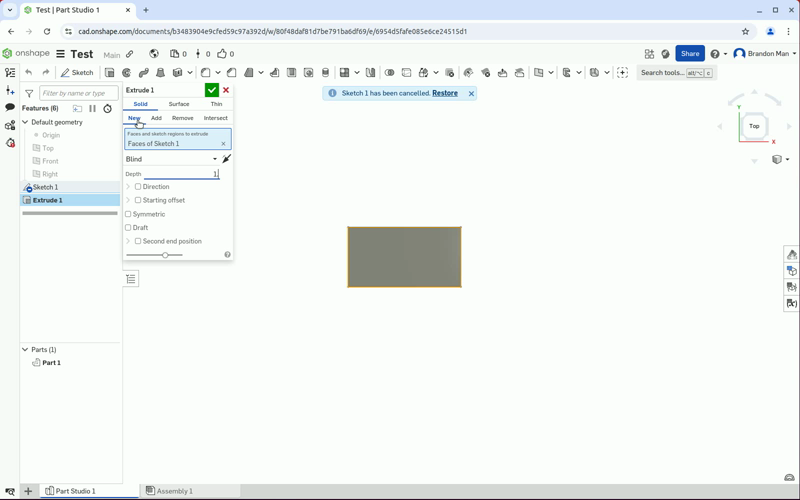
key(enter)
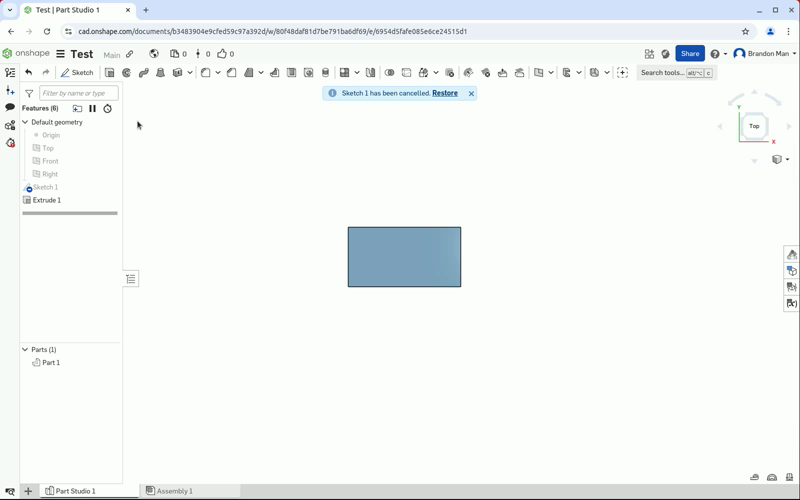
key(shift+h)
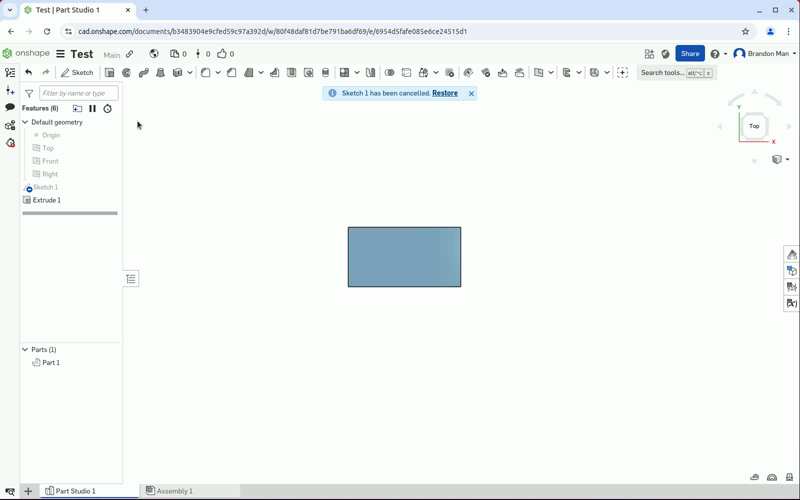
key(shift+h)
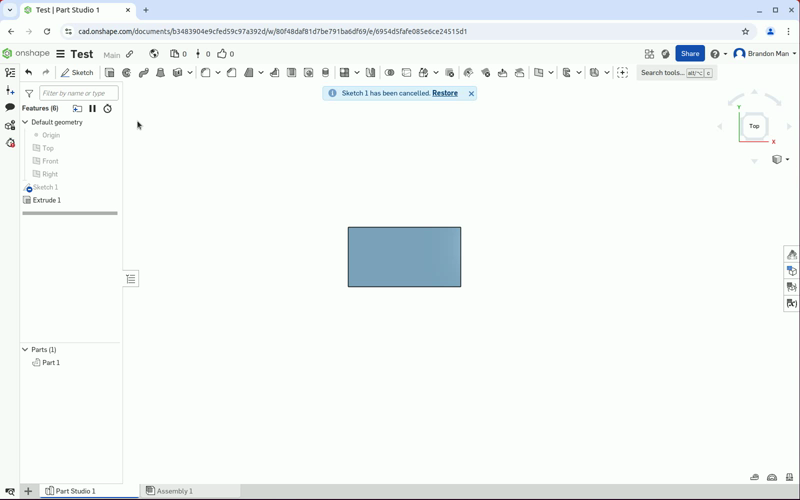
mouse_move(73, 189)
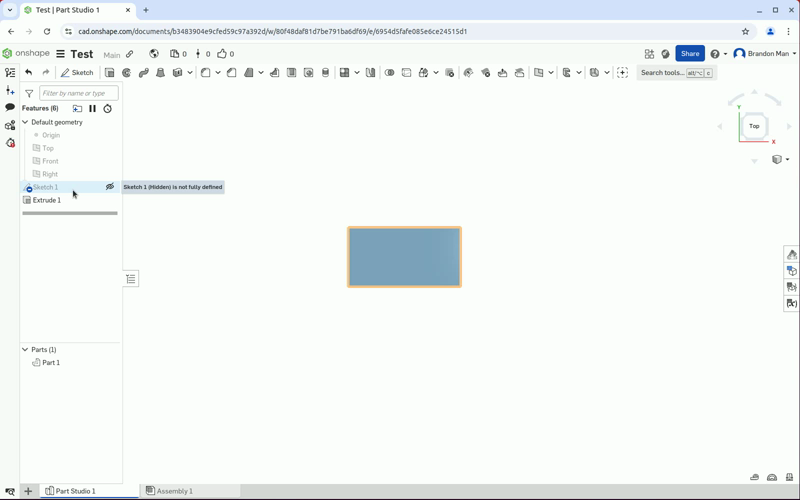
click(73, 189)
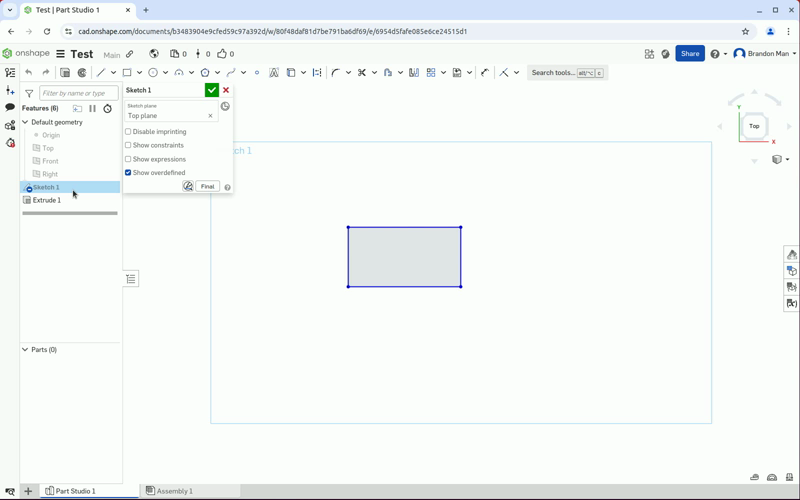
mouse_move(229, 92)
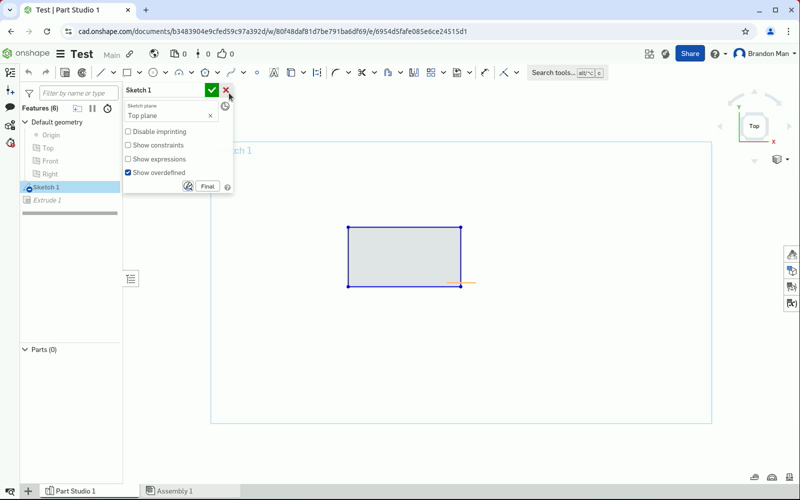
click(229, 92)
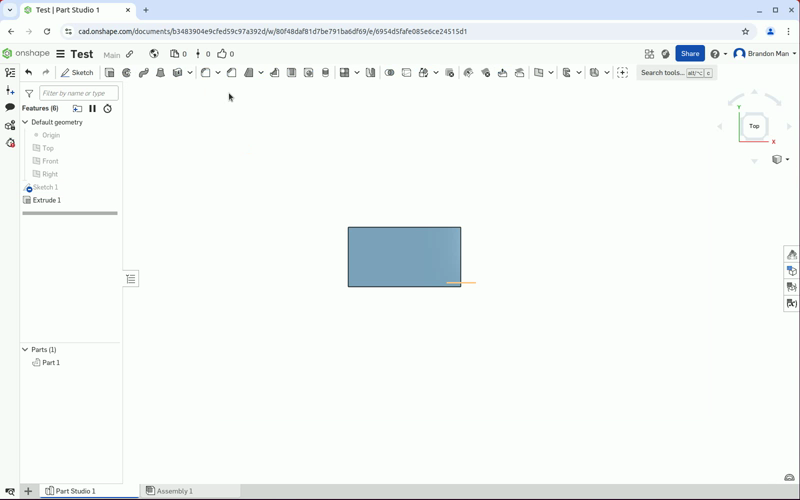
mouse_move(73, 352)
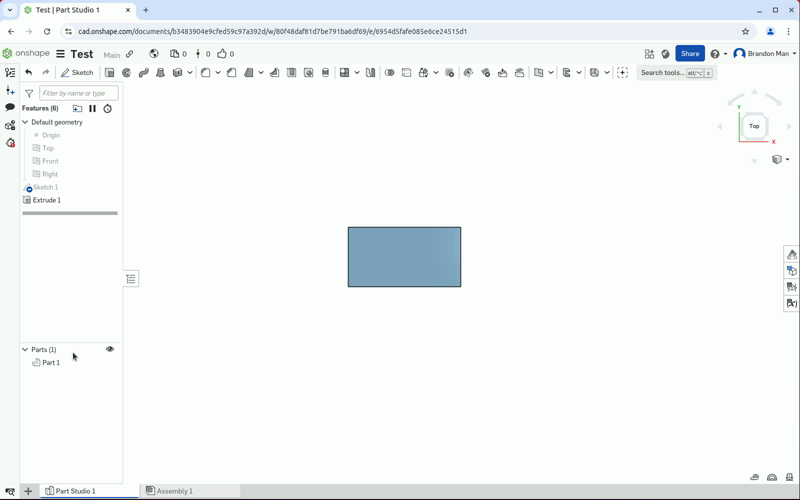
key(y)
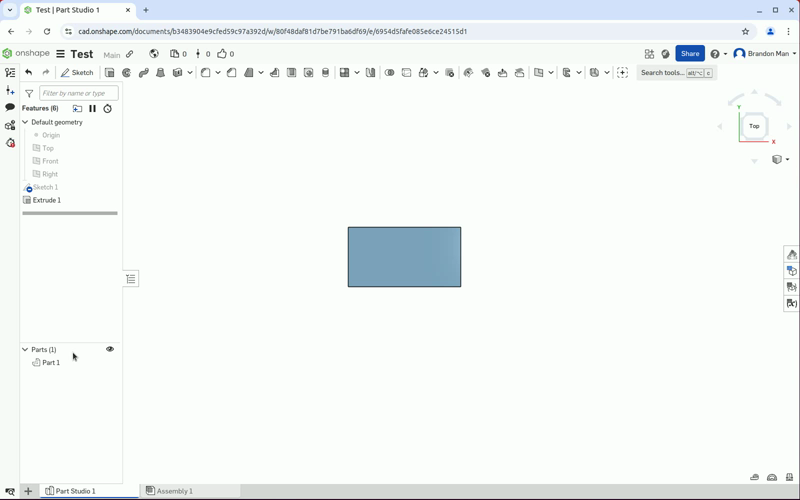
key(shift+p)
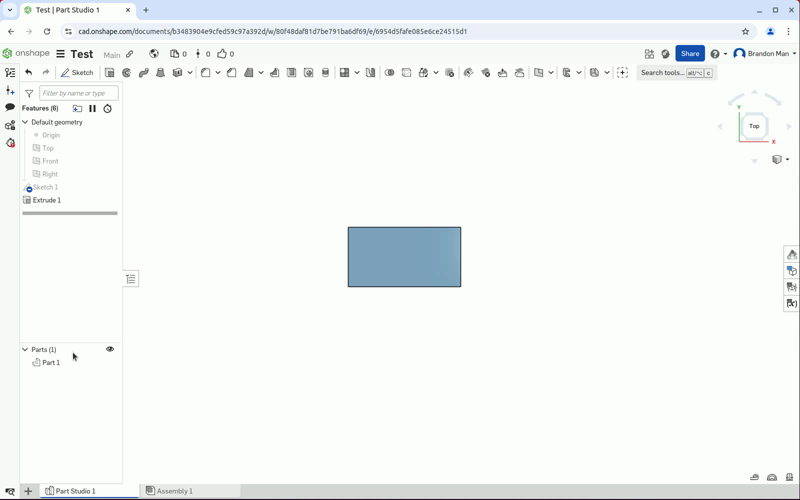
key(space)
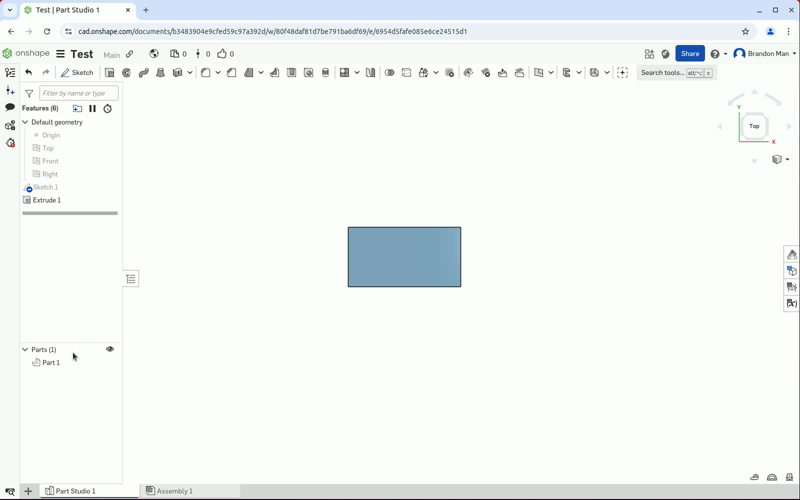
key_down(shift)
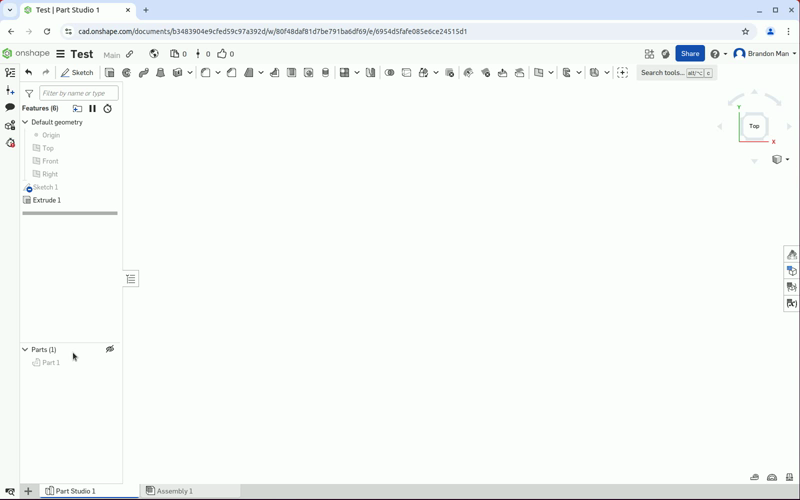
key(up)
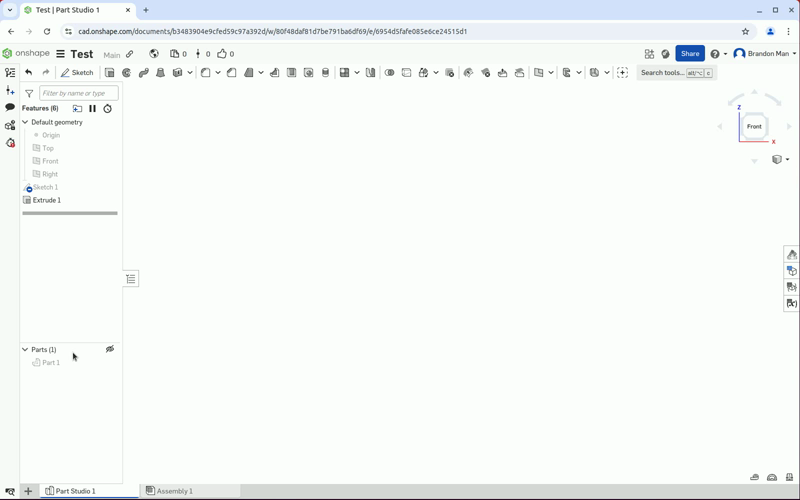
key_up(shift)
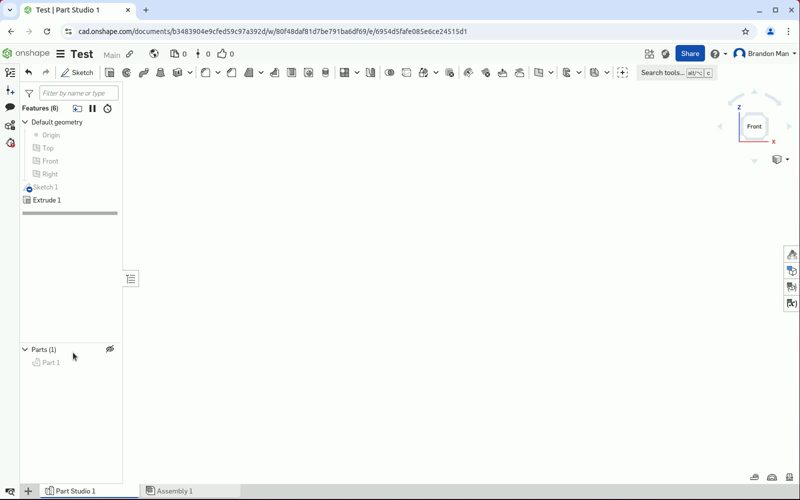
key(space)
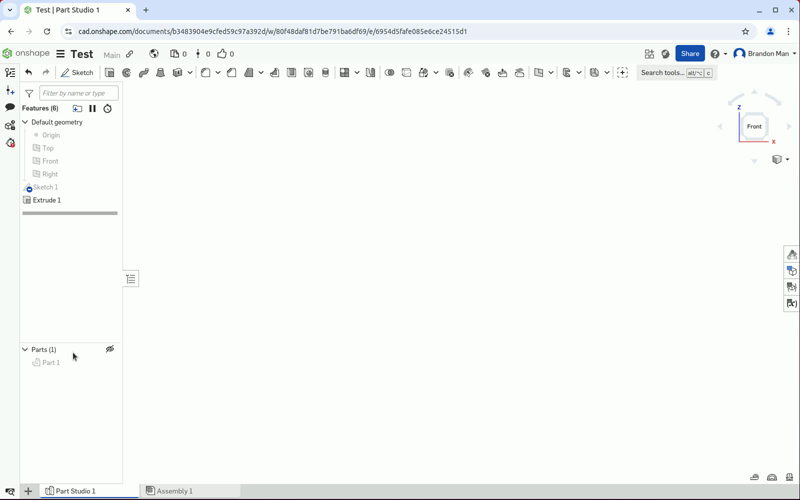
key_down(shift)
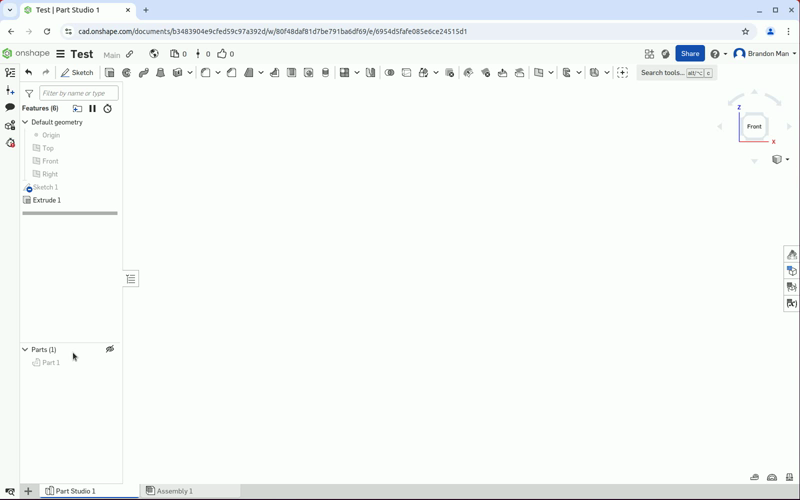
key(left)
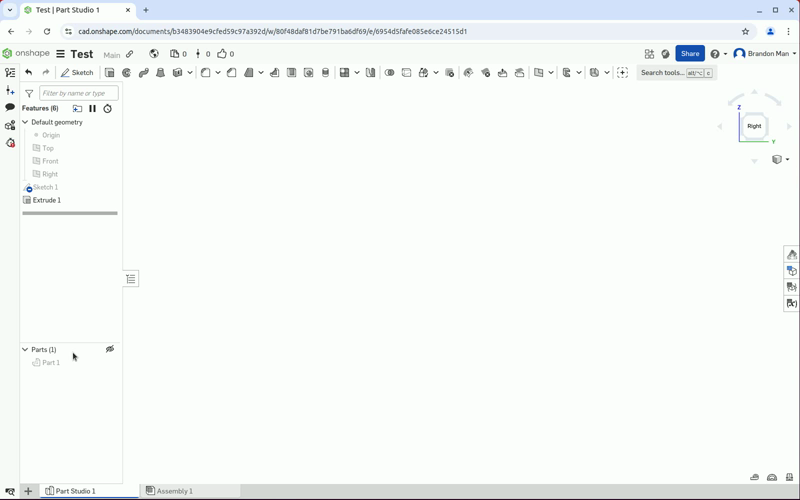
key_up(shift)
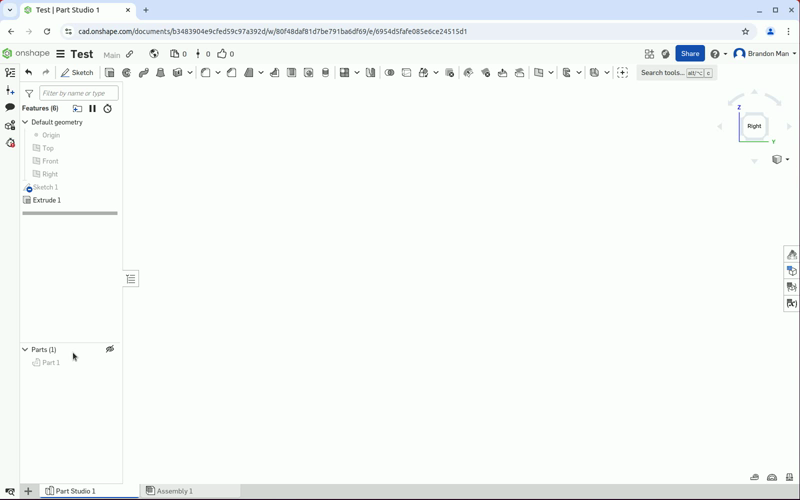
mouse_move(73, 352)
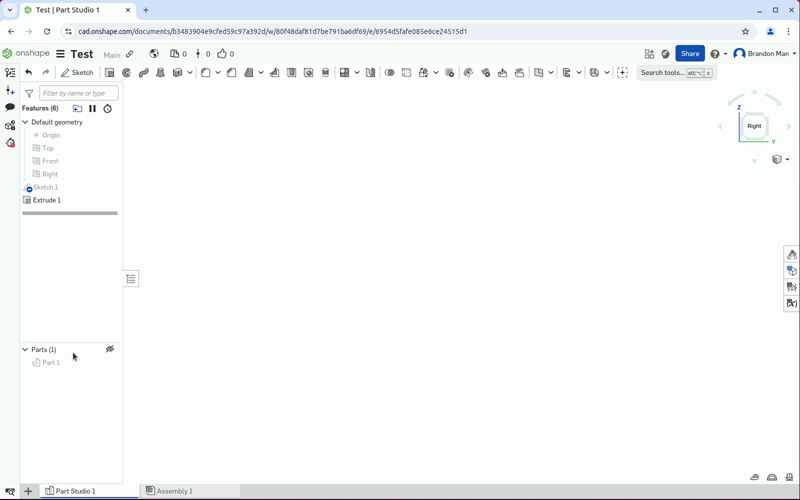
key(shift+y)
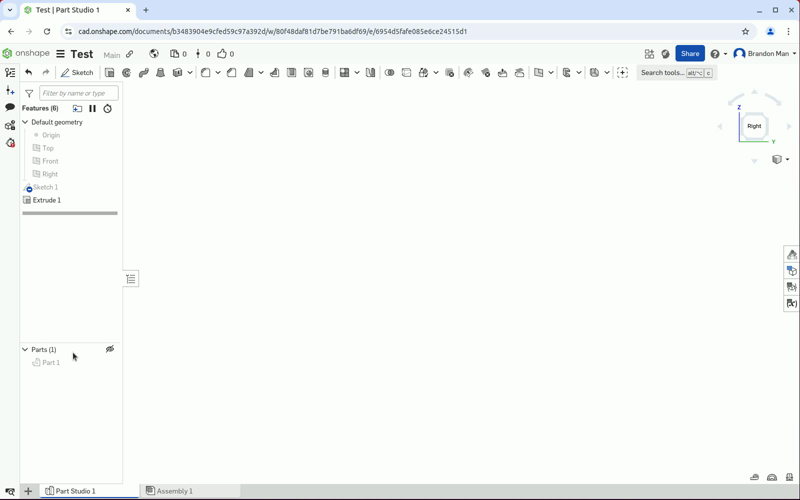
key(shift+s)
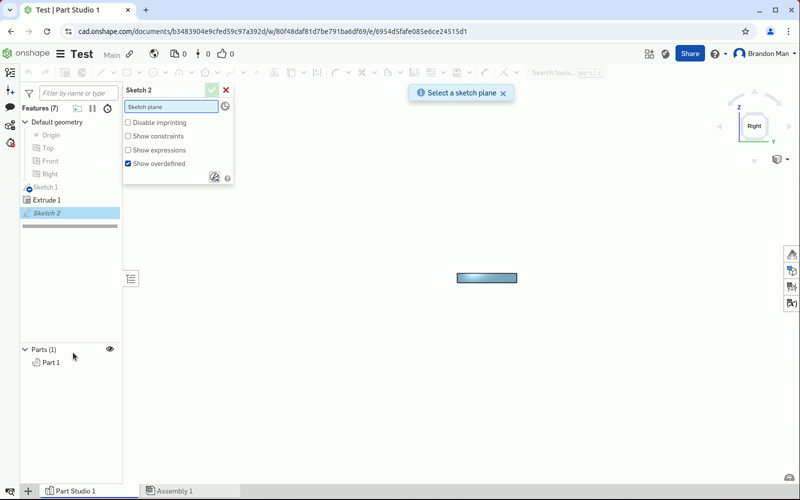
mouse_move(73, 176)
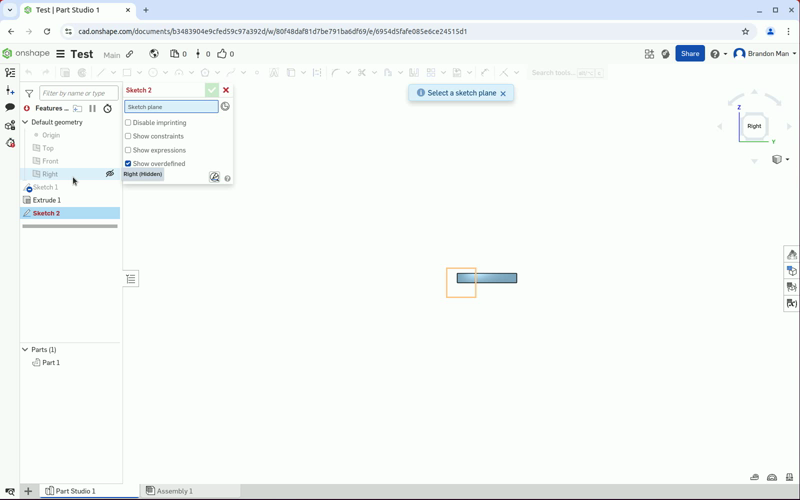
click(73, 176)
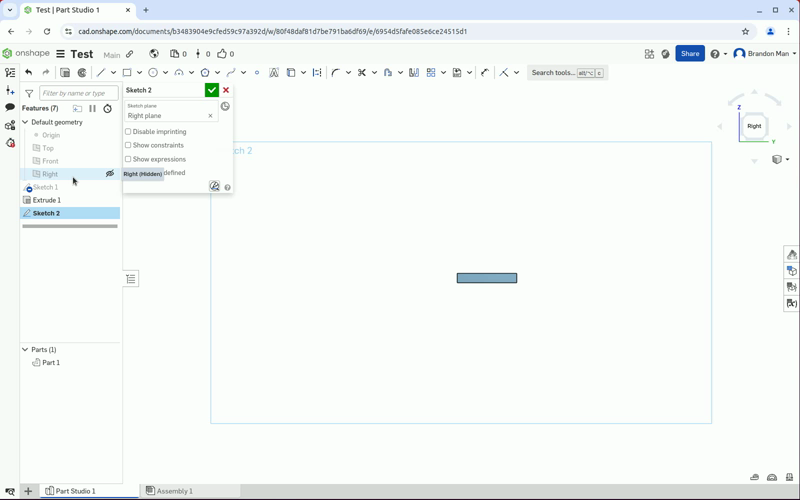
mouse_move(73, 352)
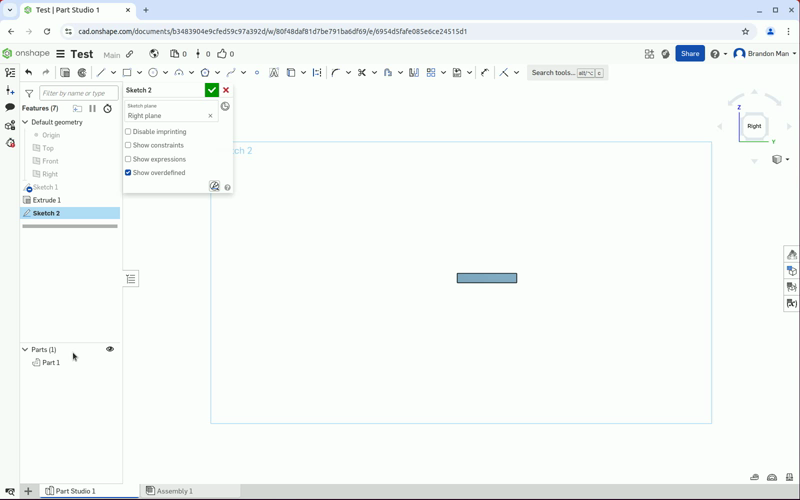
key(y)
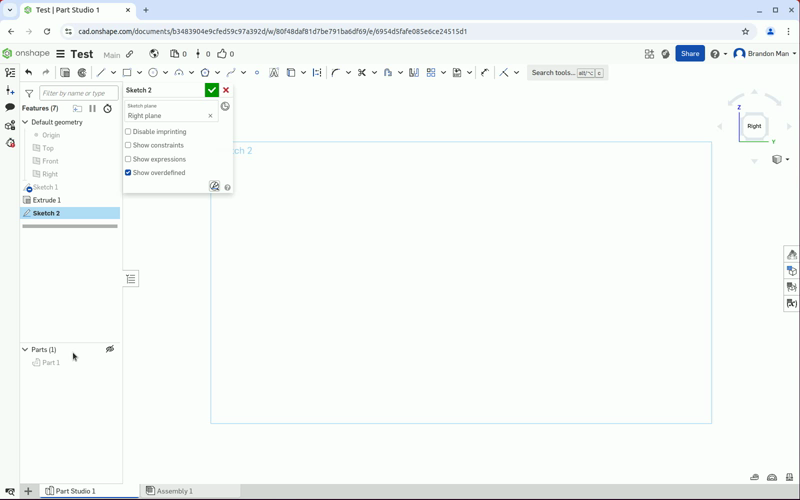
key(l)
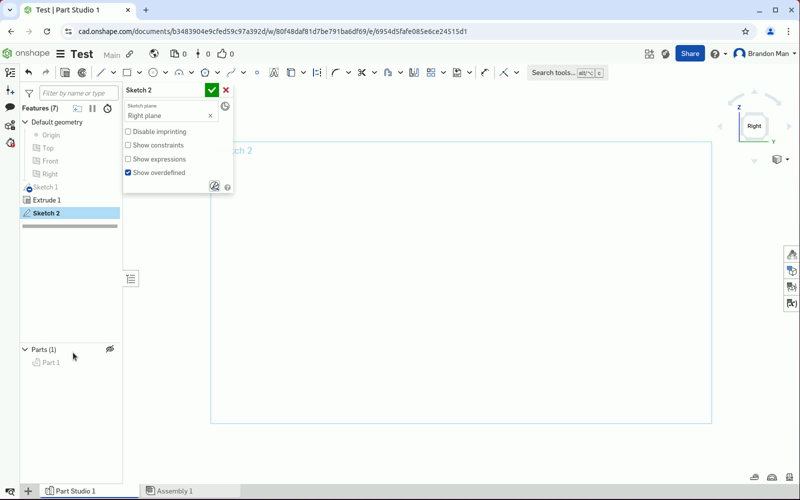
key_down(shift)
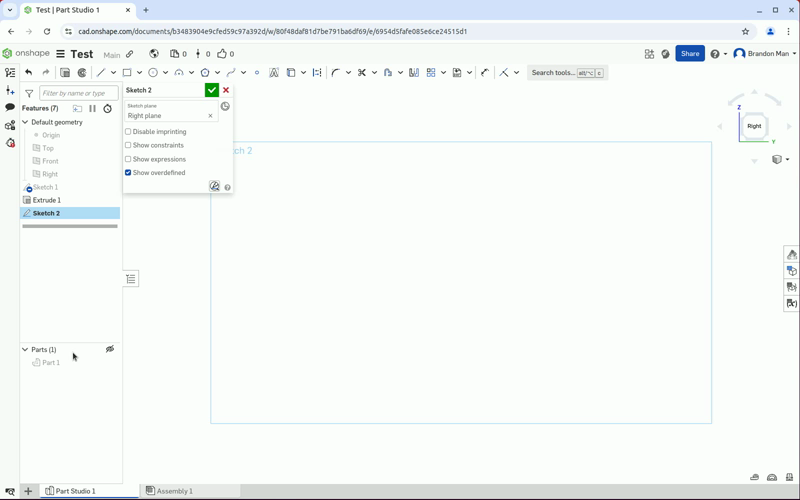
mouse_move(460, 373)
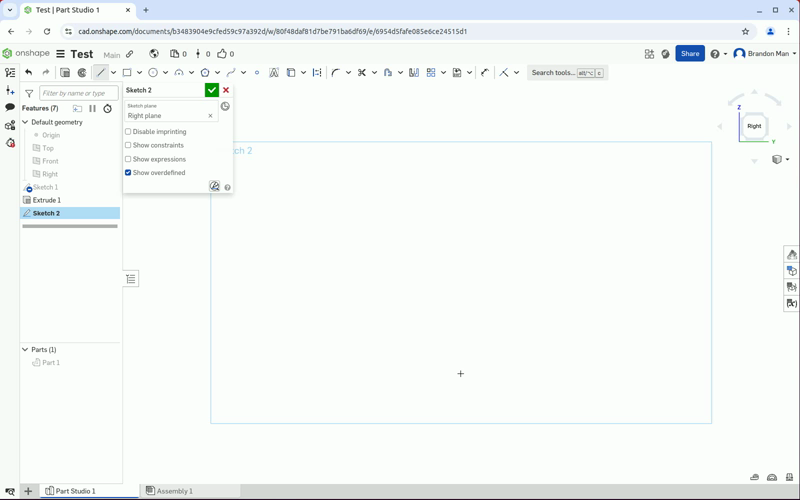
click(460, 373)
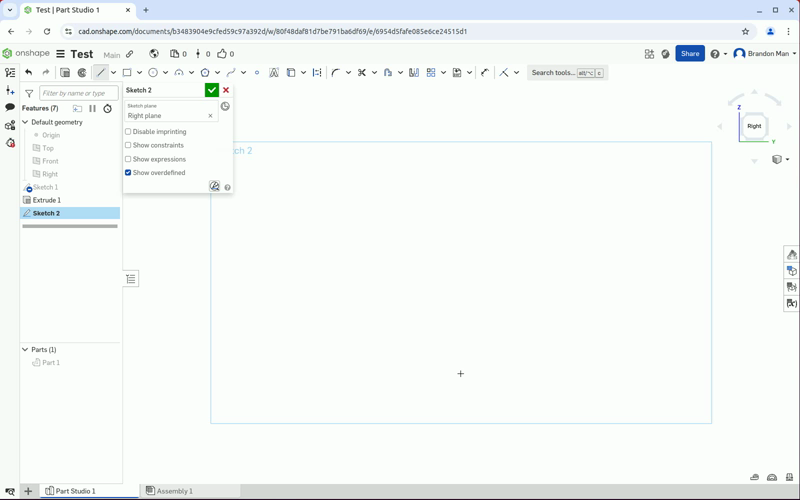
key_up(shift)
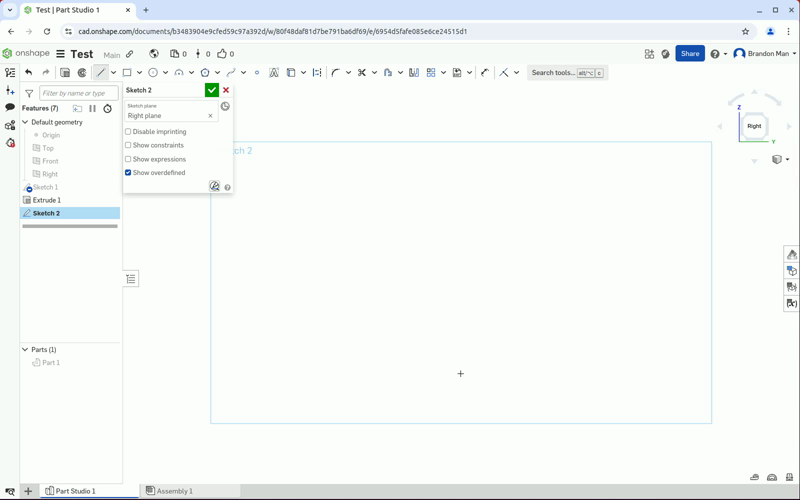
key_down(shift)
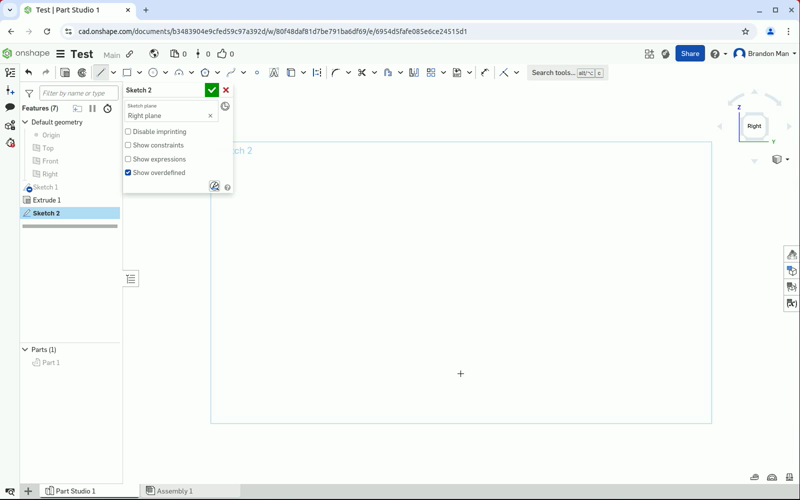
mouse_move(490, 373)
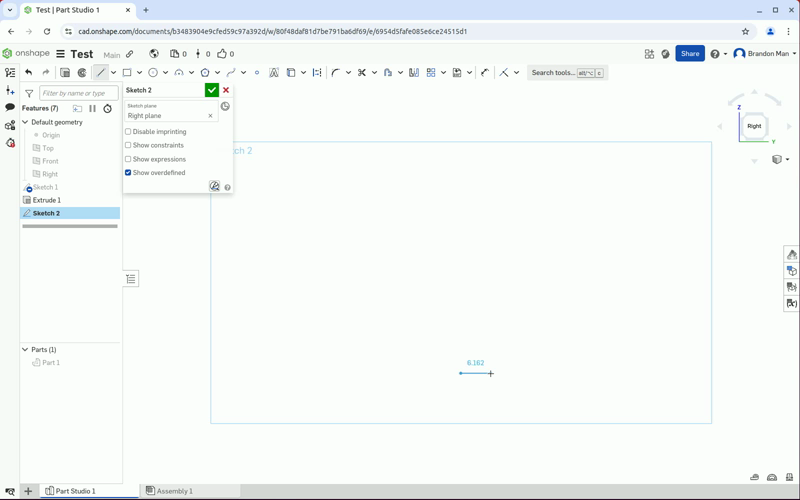
mouse_move(516, 373)
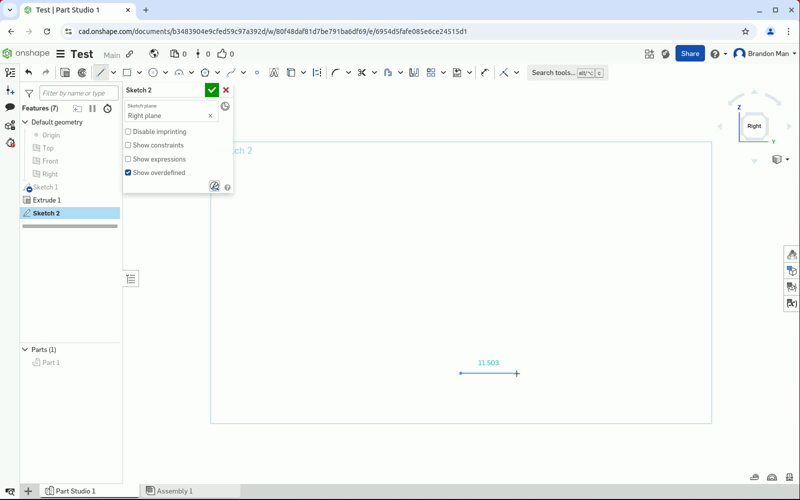
click(516, 373)
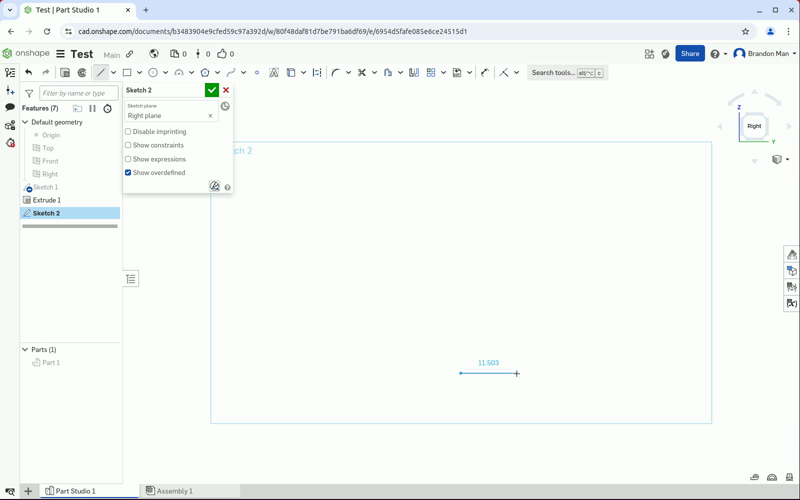
key_up(shift)
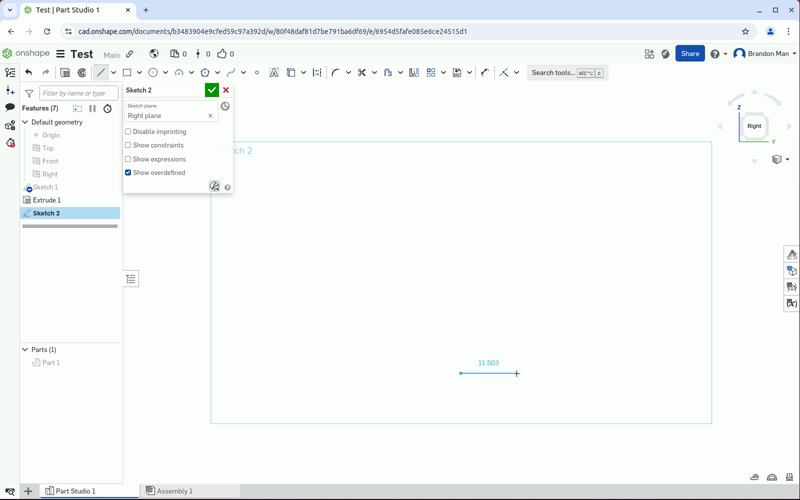
key_down(shift)
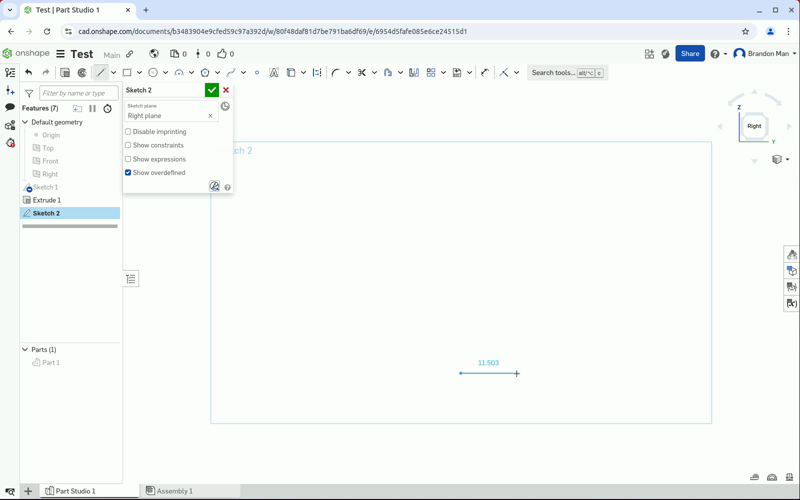
mouse_move(516, 282)
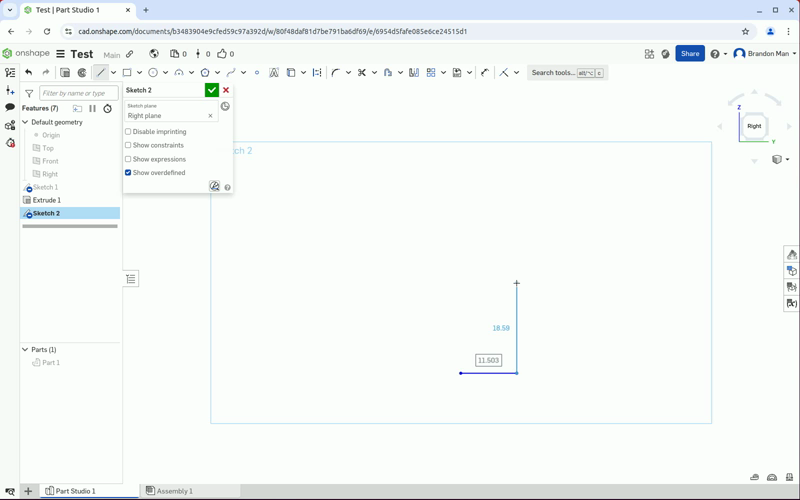
click(516, 282)
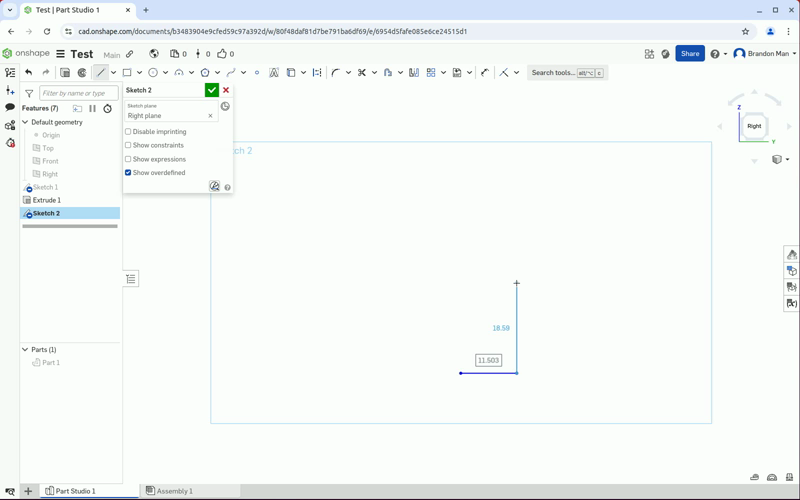
key_up(shift)
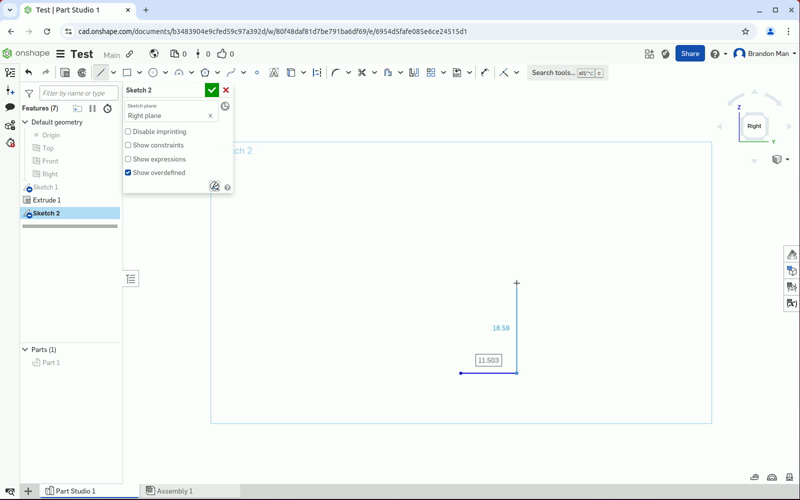
key_down(shift)
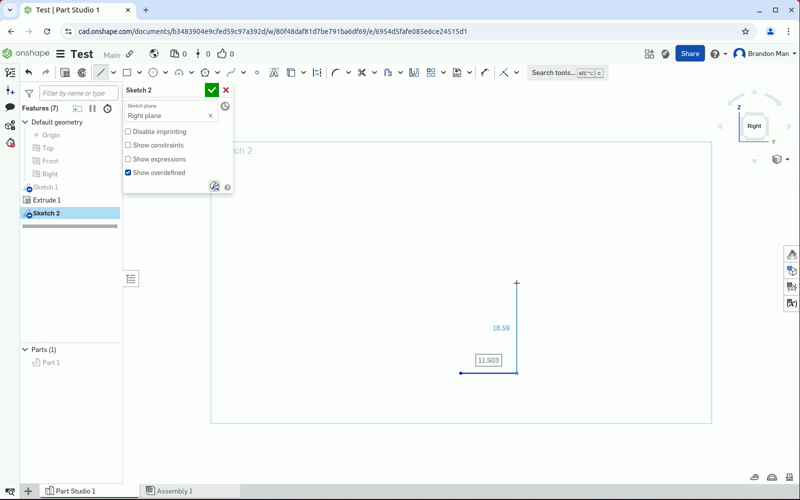
mouse_move(546, 282)
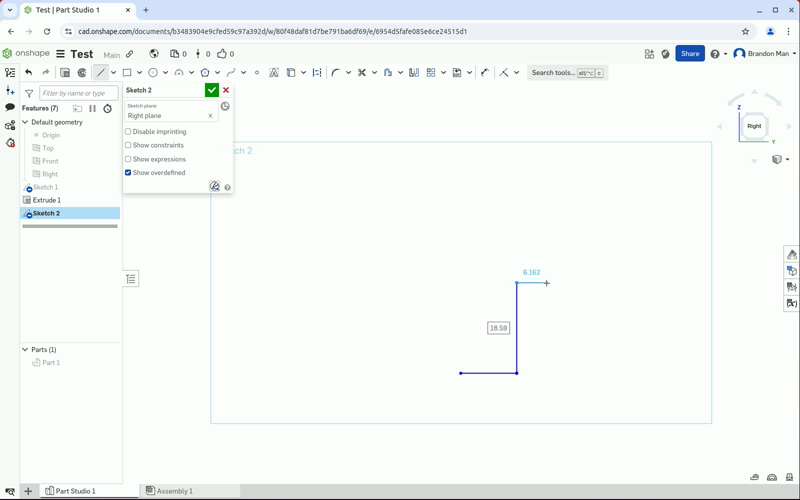
mouse_move(460, 282)
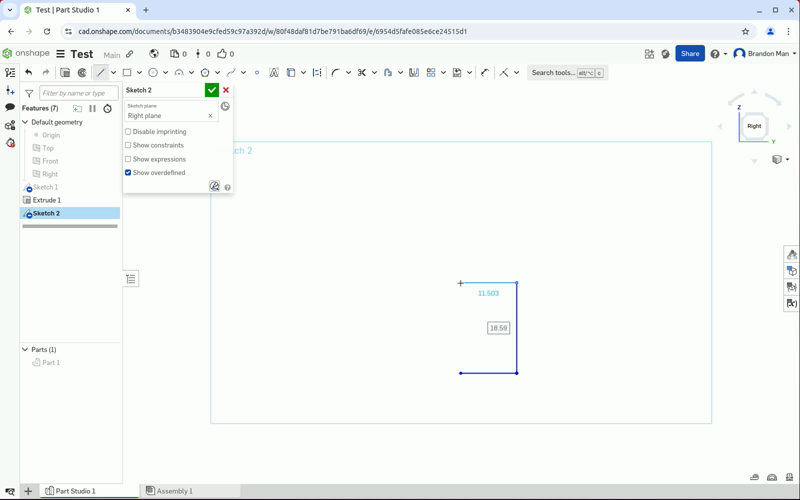
click(460, 282)
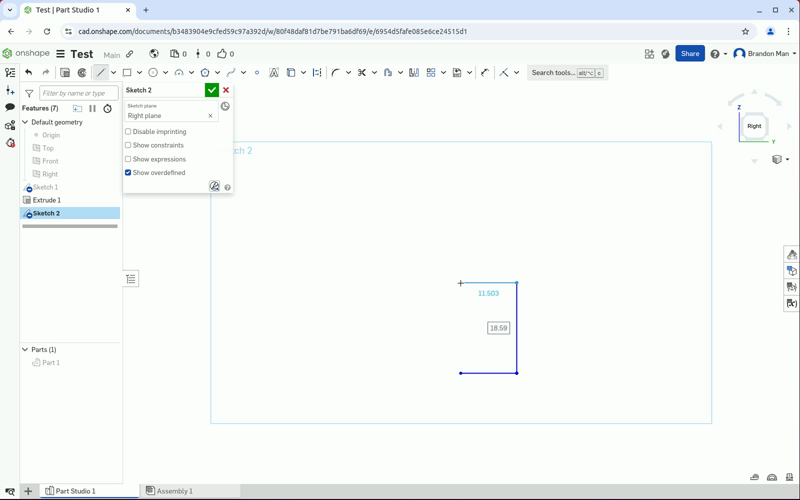
key_up(shift)
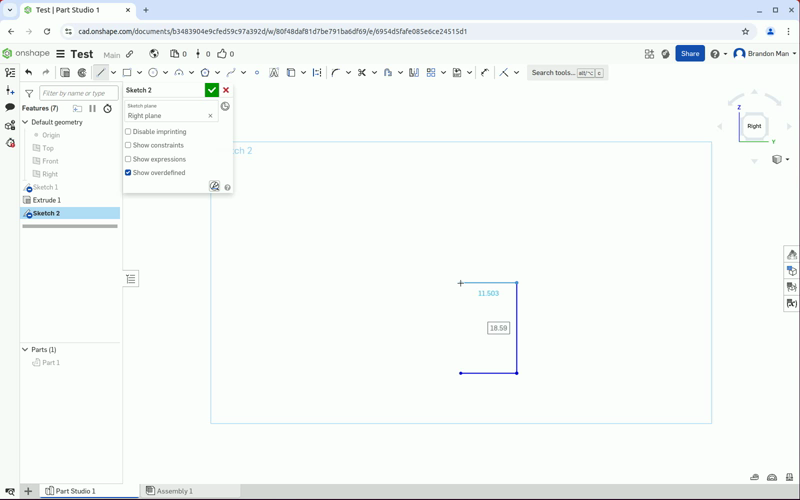
key_down(shift)
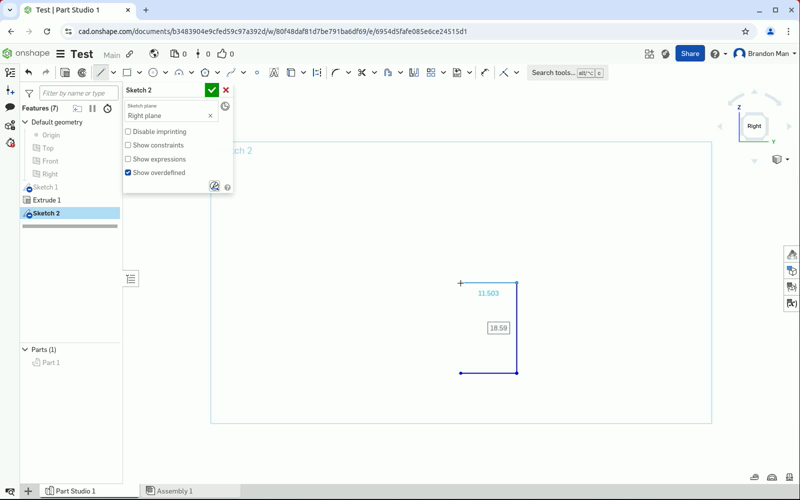
mouse_move(460, 373)
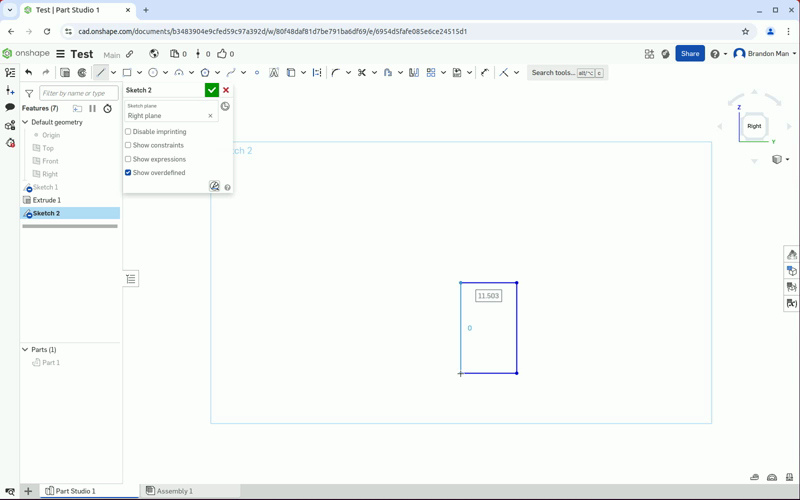
key_up(shift)
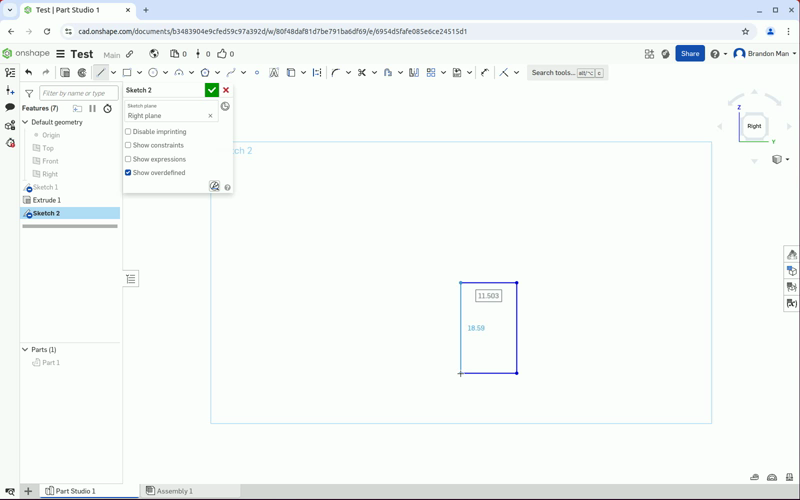
click(460, 373)
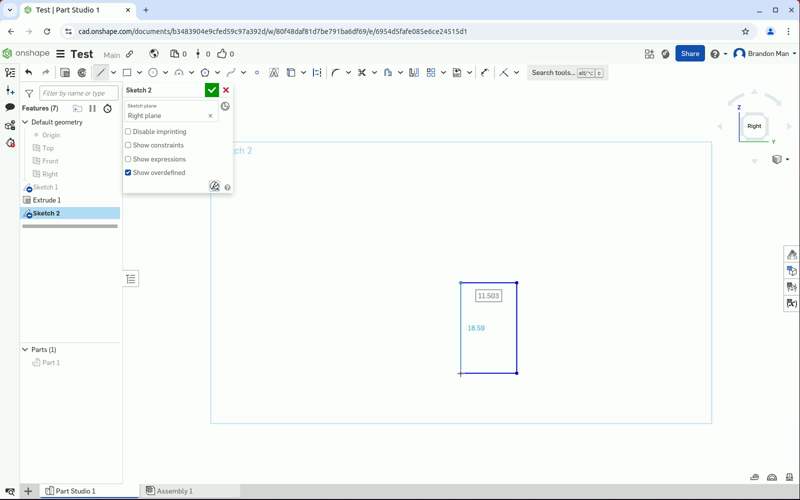
key(esc)
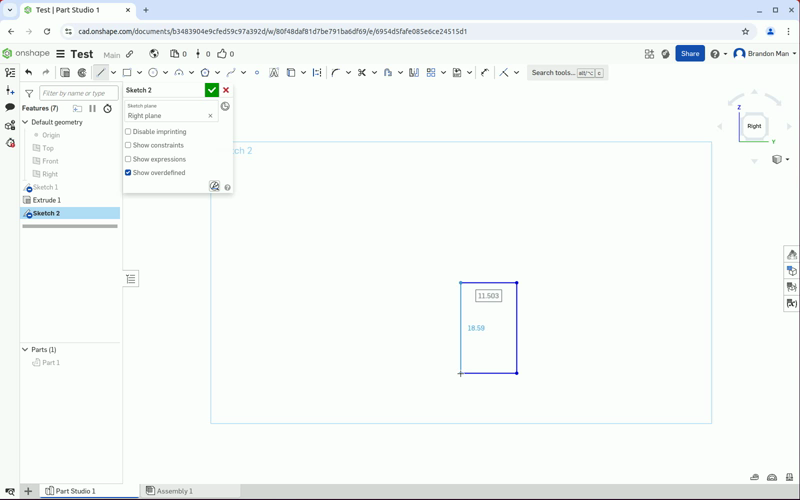
mouse_move(467, 319)
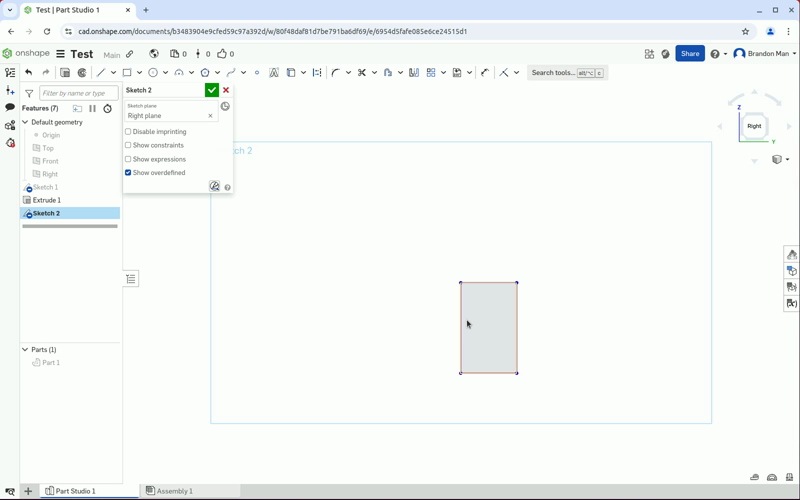
click(467, 319)
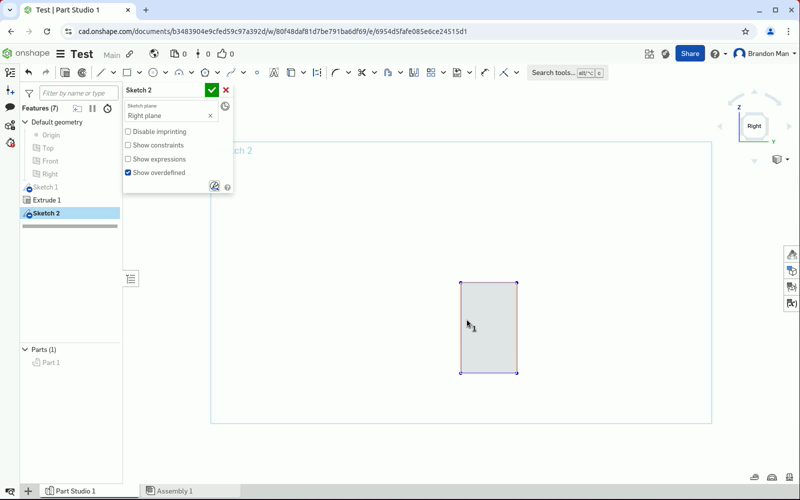
mouse_move(73, 352)
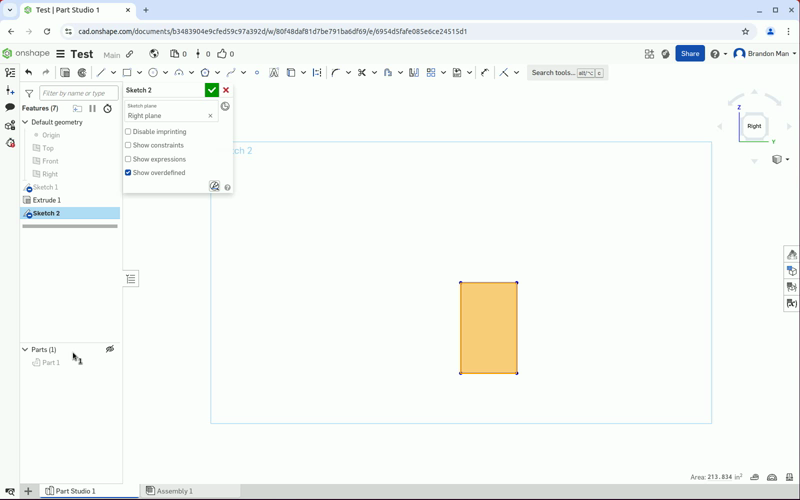
key(shift+y)
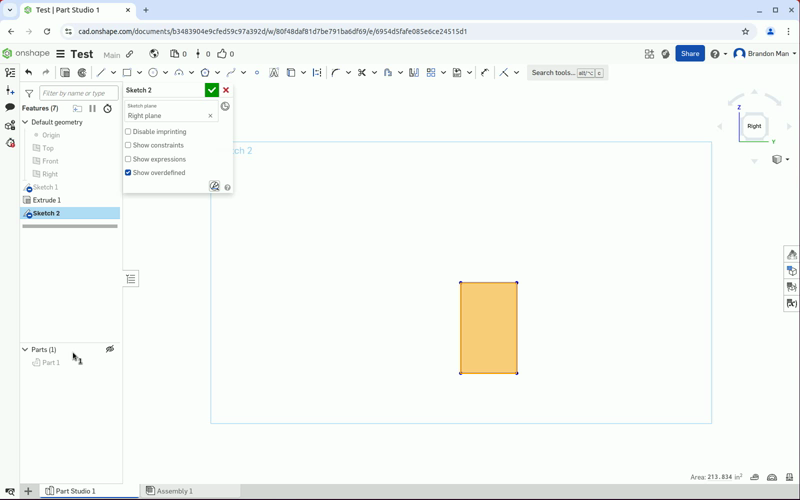
key(shift+e)
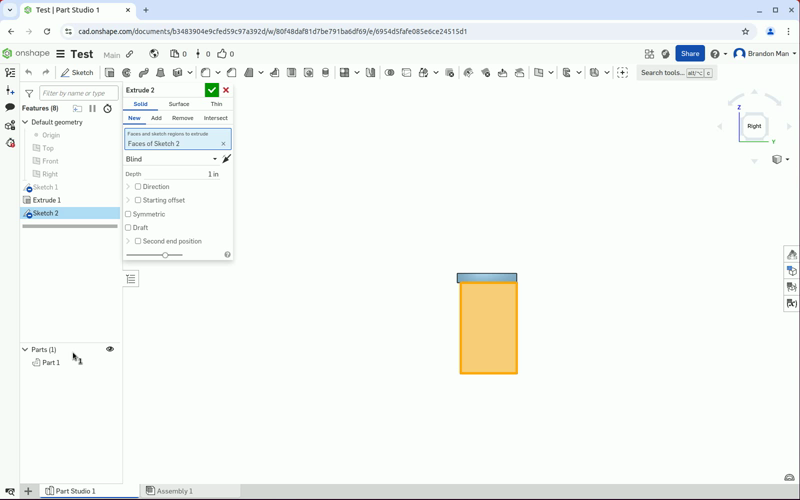
mouse_move(143, 106)
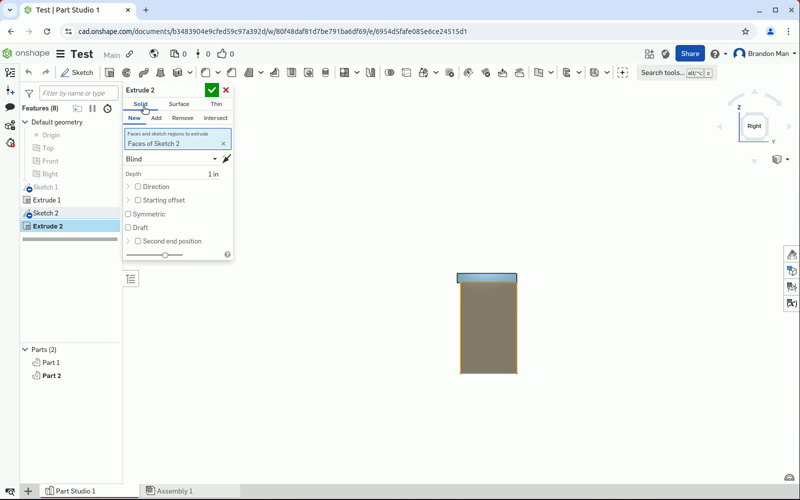
click(143, 106)
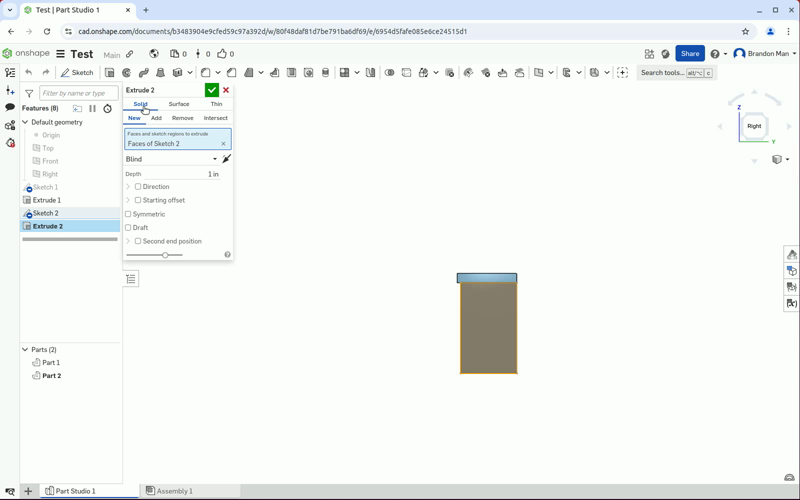
mouse_move(137, 120)
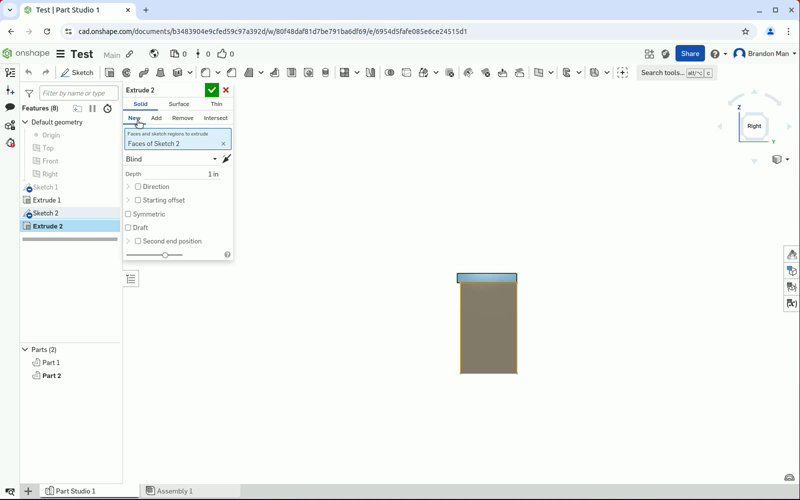
click(137, 120)
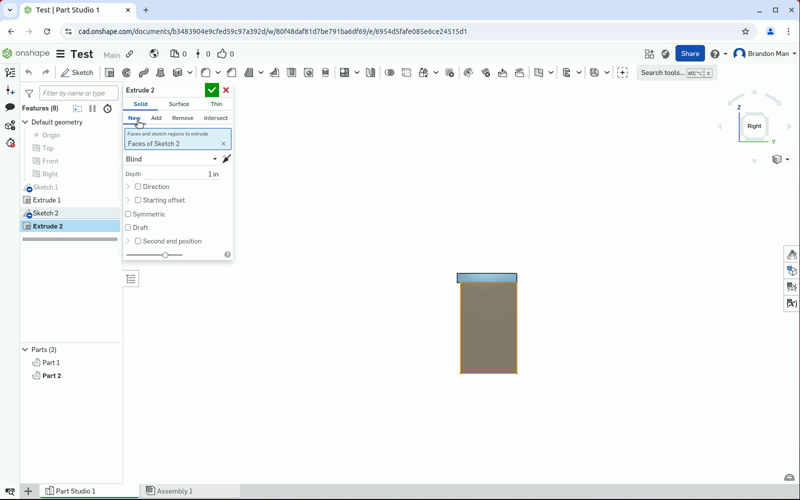
key(tab, 4)
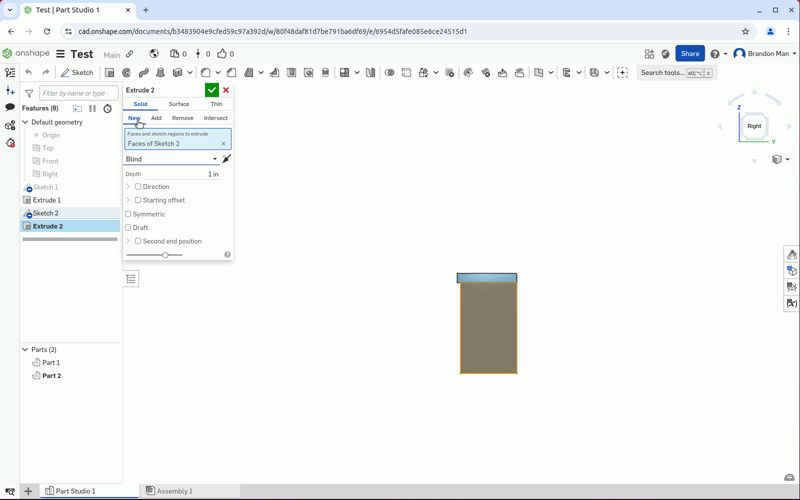
text(-1.926)
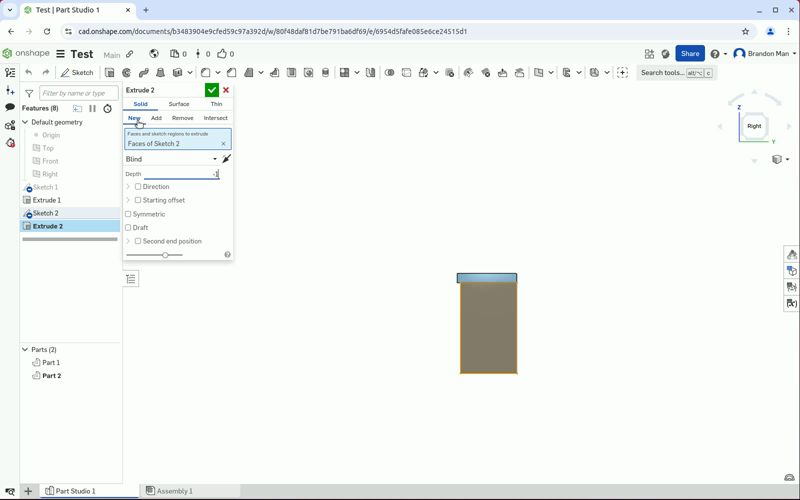
key(enter)
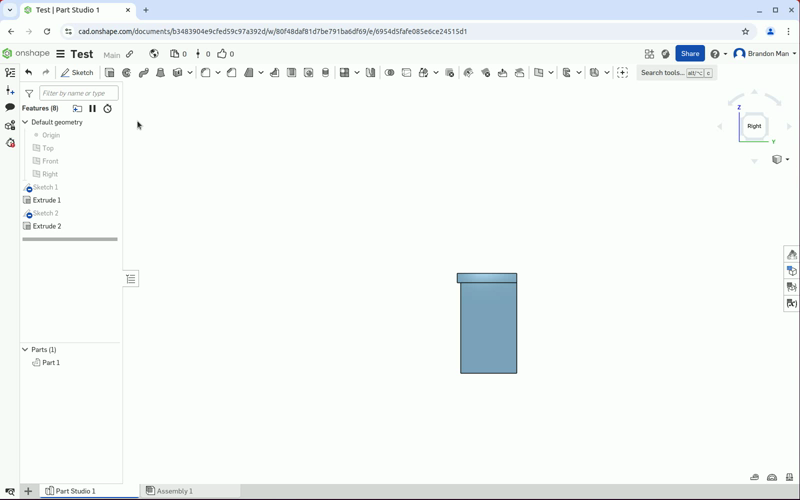
key(shift+h)
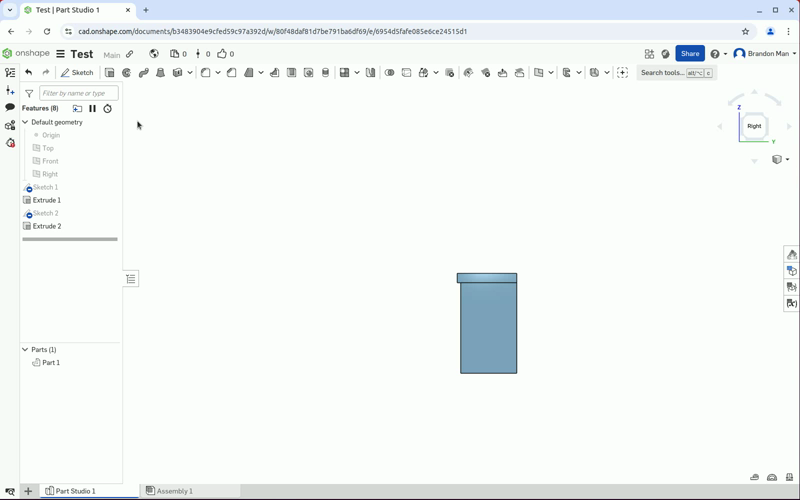
key(shift+h)
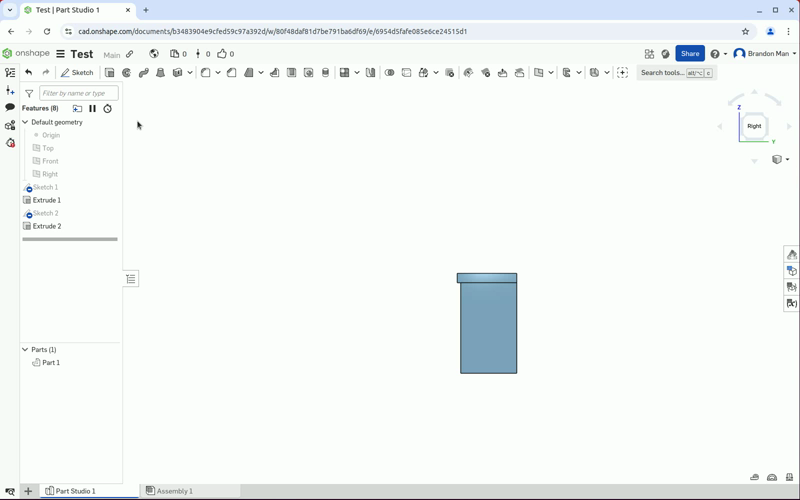
mouse_move(73, 189)
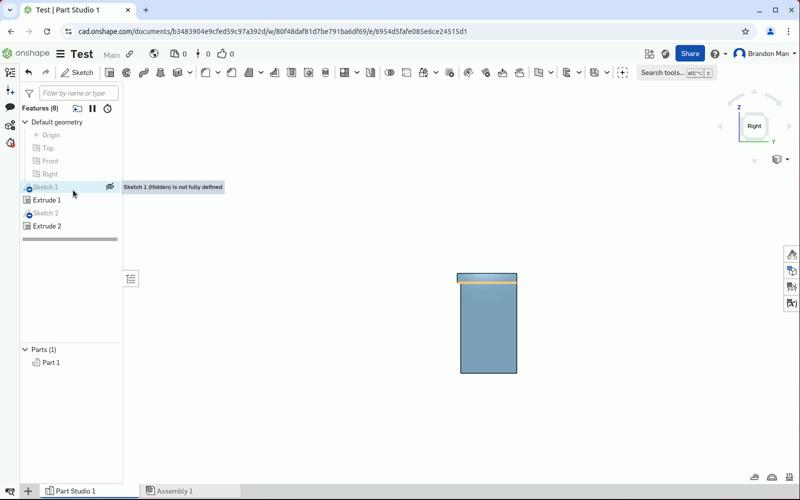
click(73, 189)
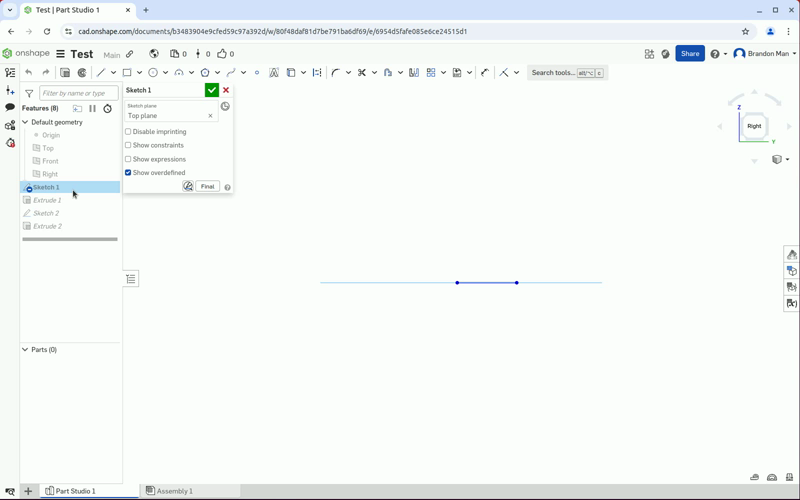
mouse_move(229, 92)
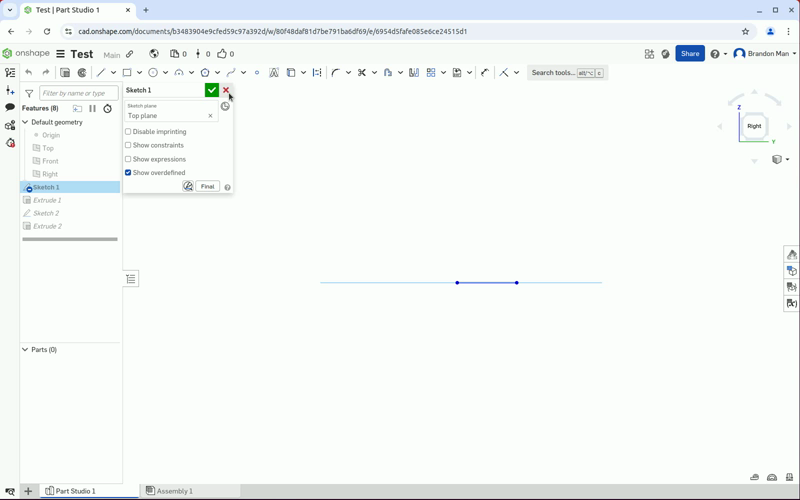
click(229, 92)
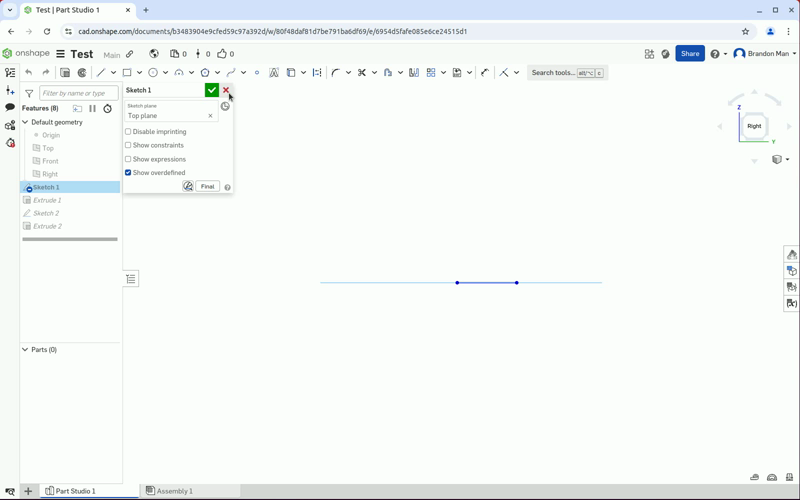
key(shift+s)
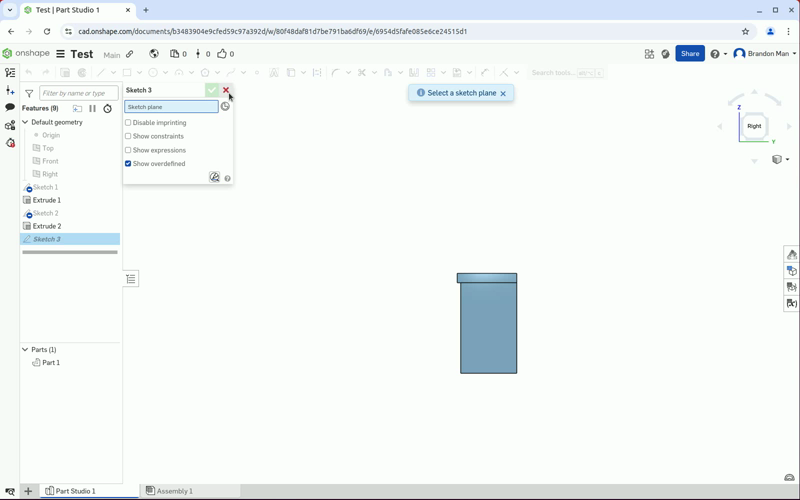
mouse_move(73, 176)
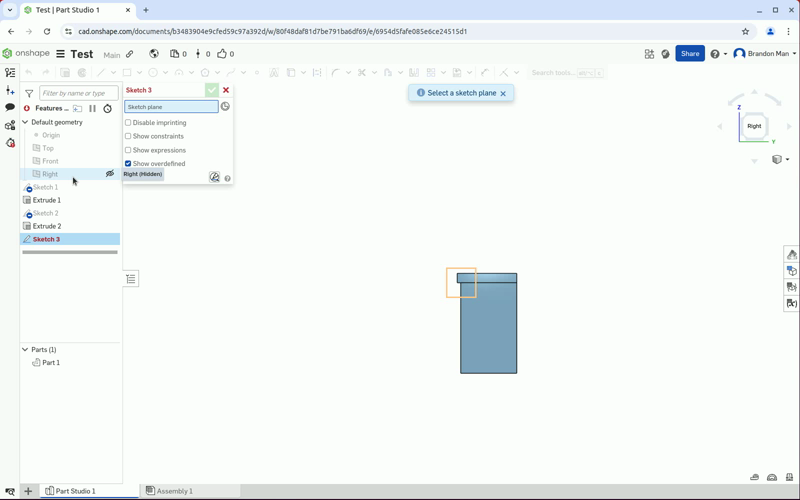
click(73, 176)
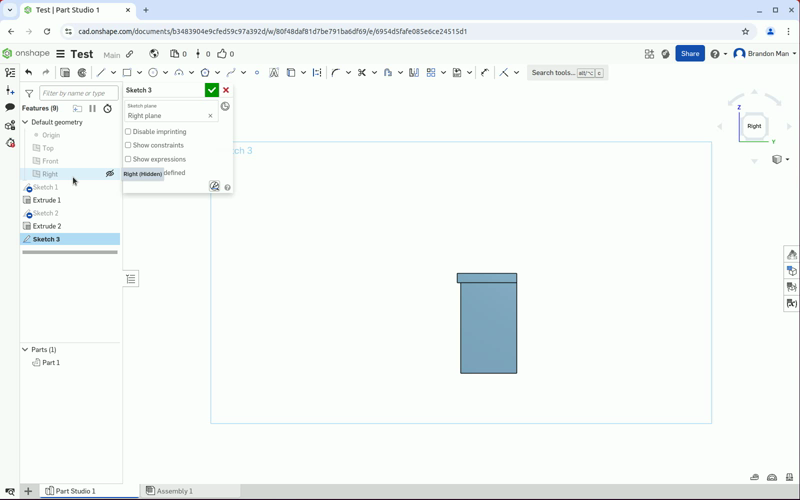
mouse_move(73, 352)
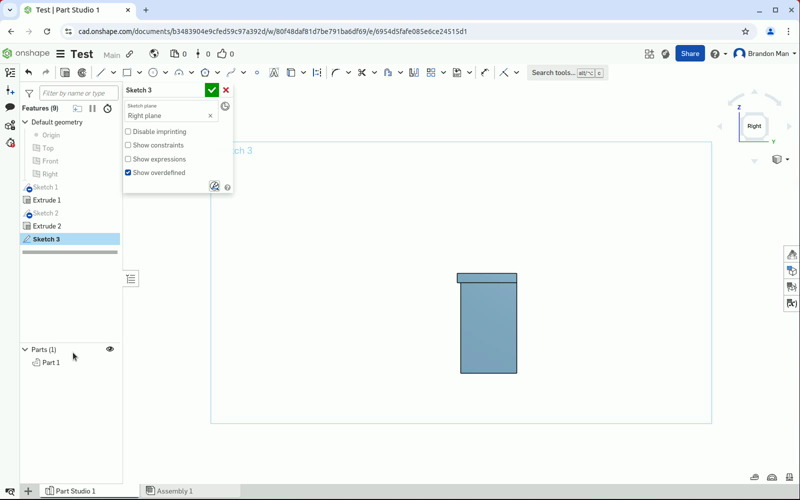
key(y)
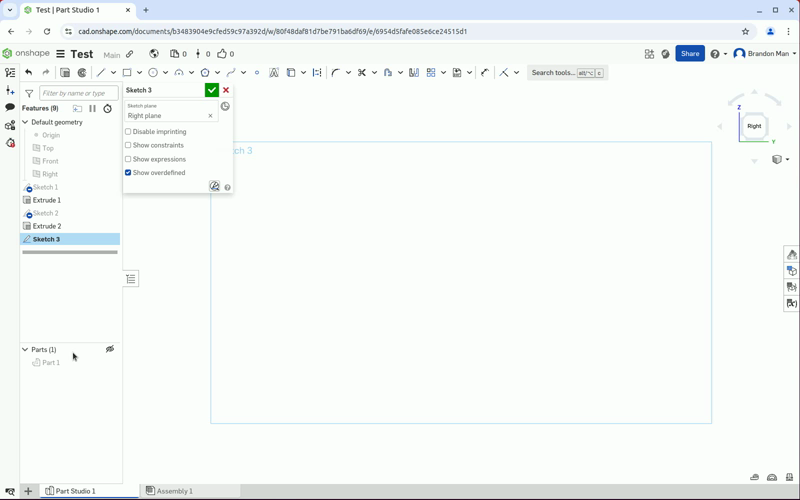
key(l)
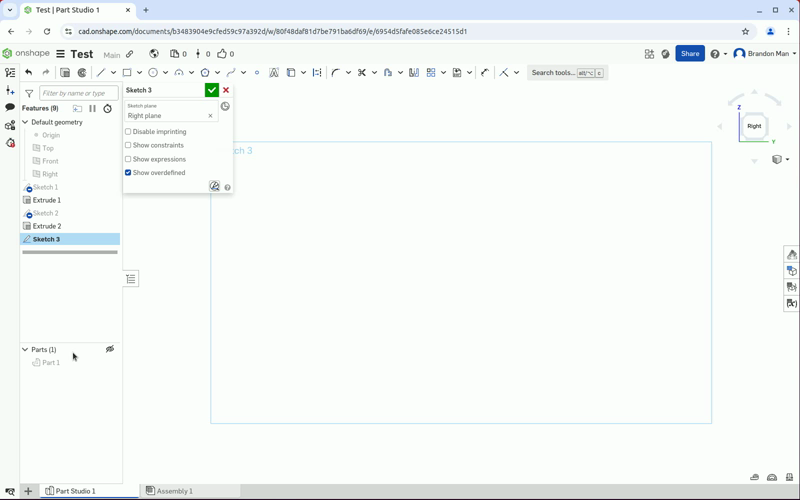
key_down(shift)
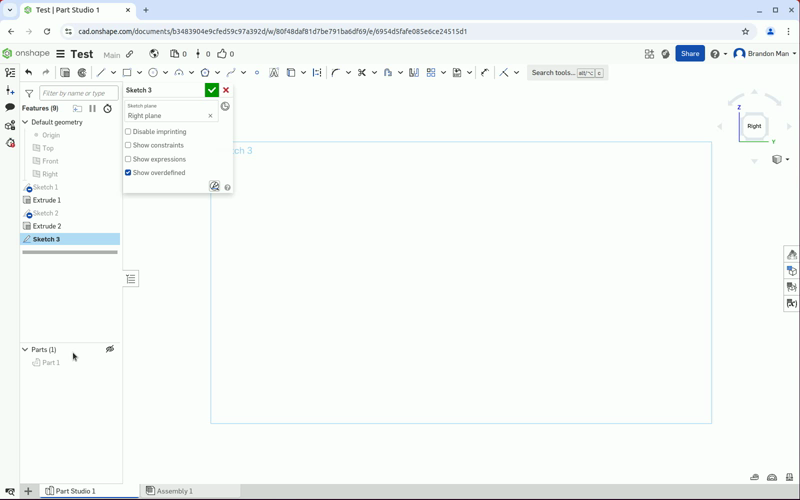
mouse_move(460, 373)
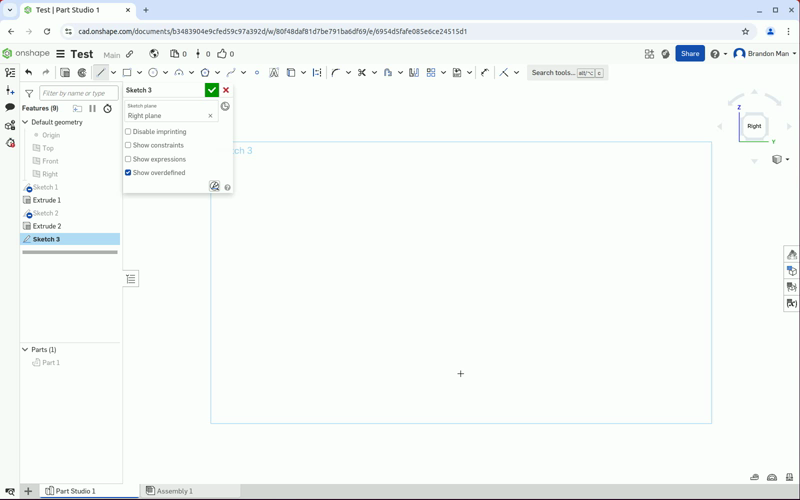
click(460, 373)
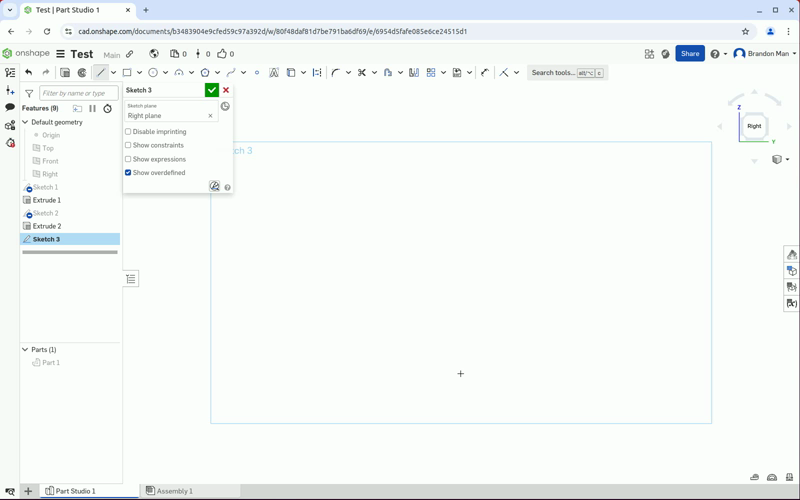
key_up(shift)
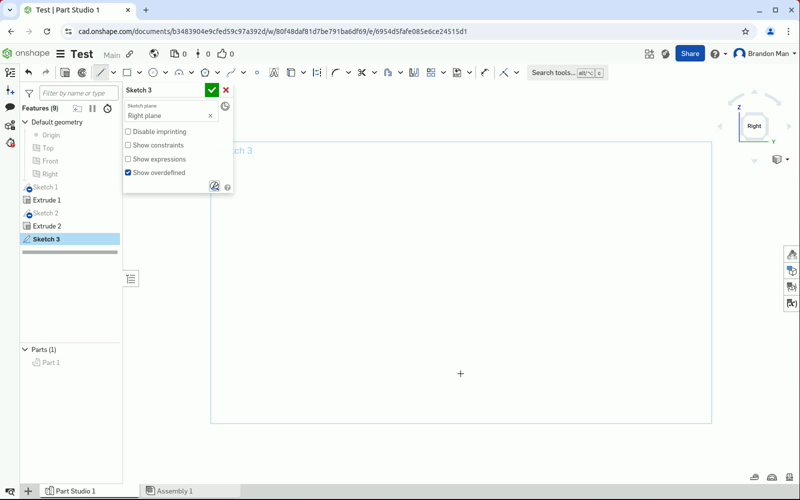
key_down(shift)
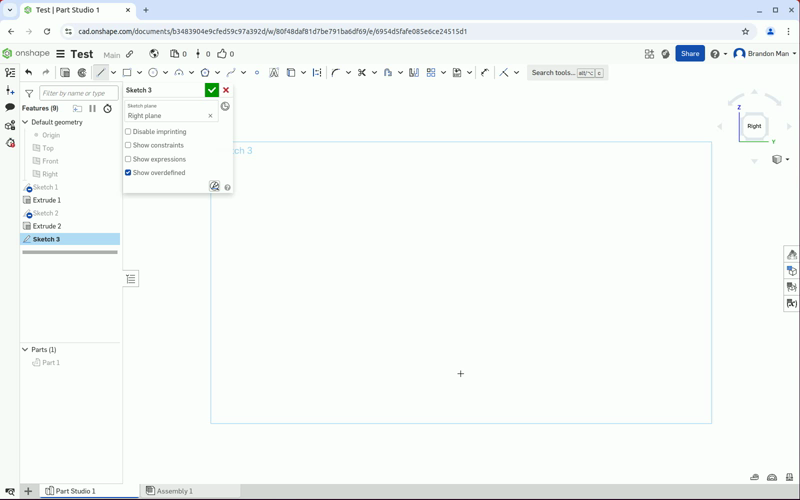
mouse_move(490, 373)
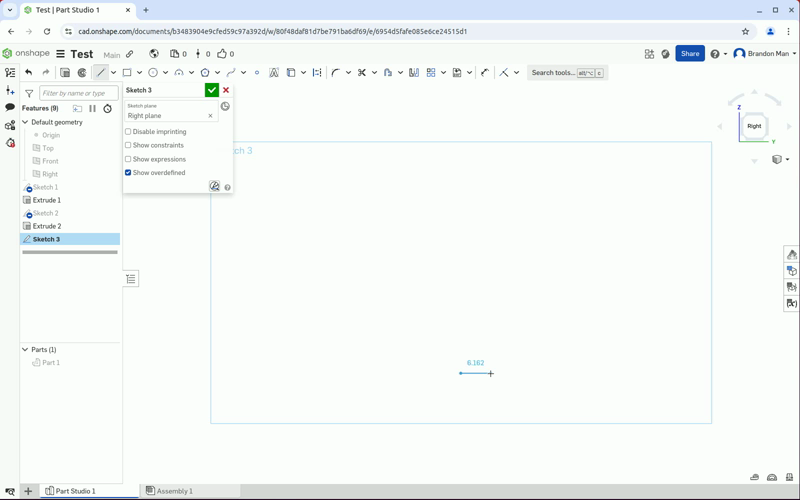
mouse_move(516, 373)
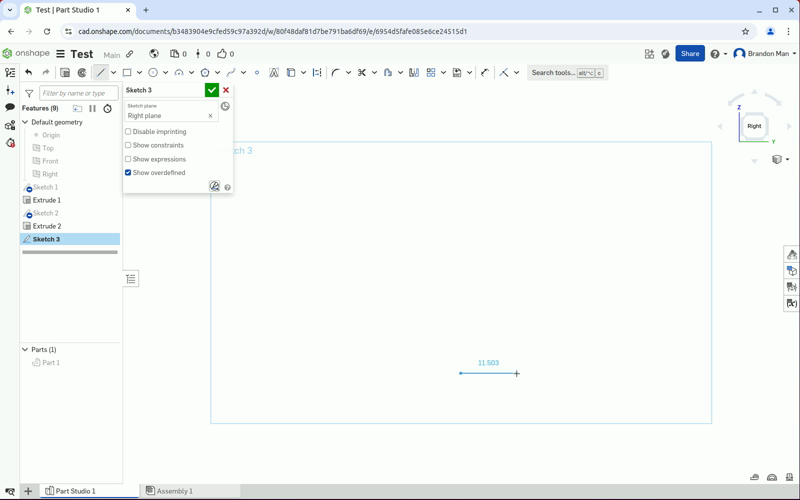
click(516, 373)
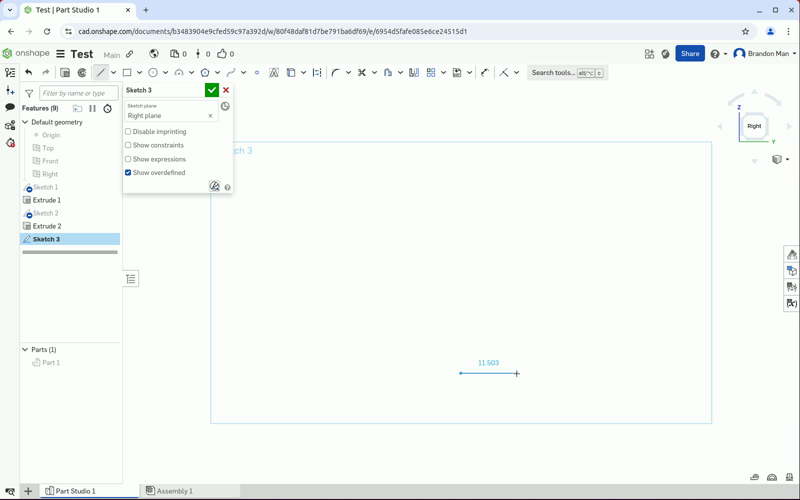
key_up(shift)
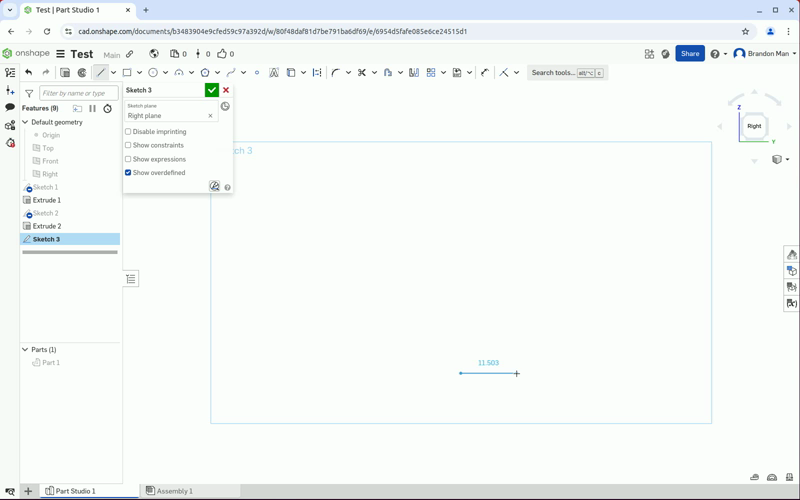
key_down(shift)
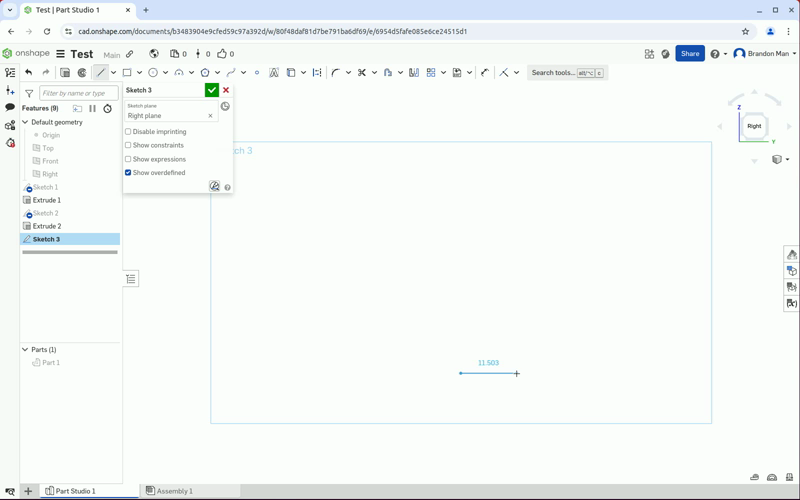
mouse_move(516, 282)
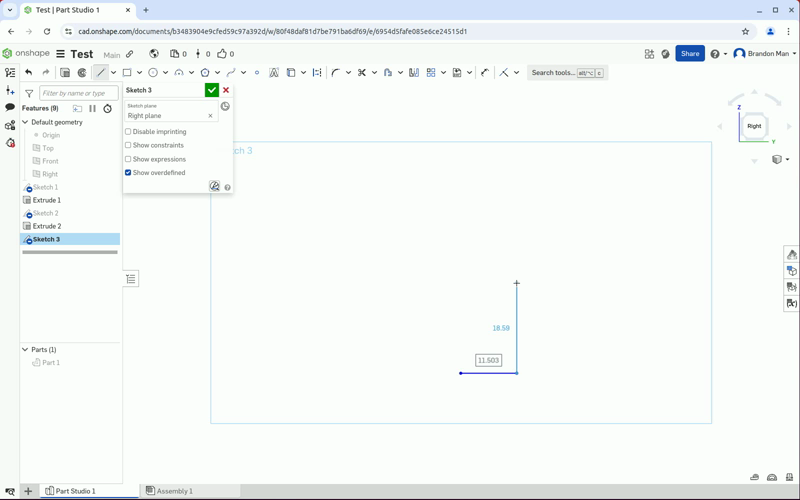
click(516, 282)
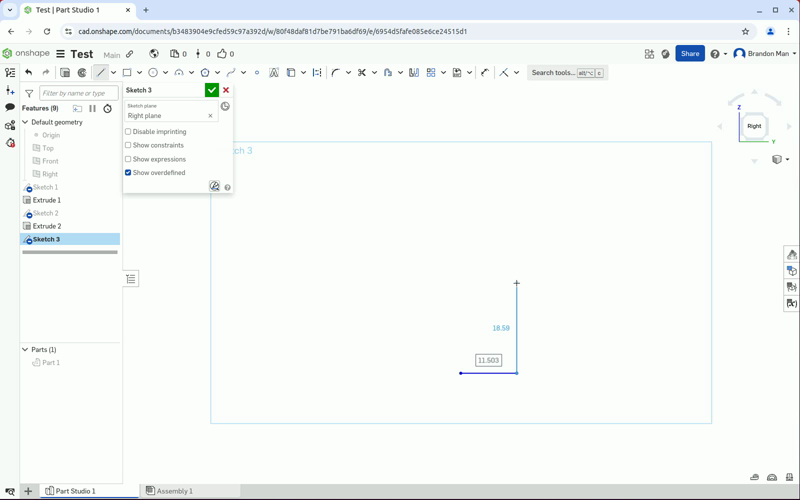
key_up(shift)
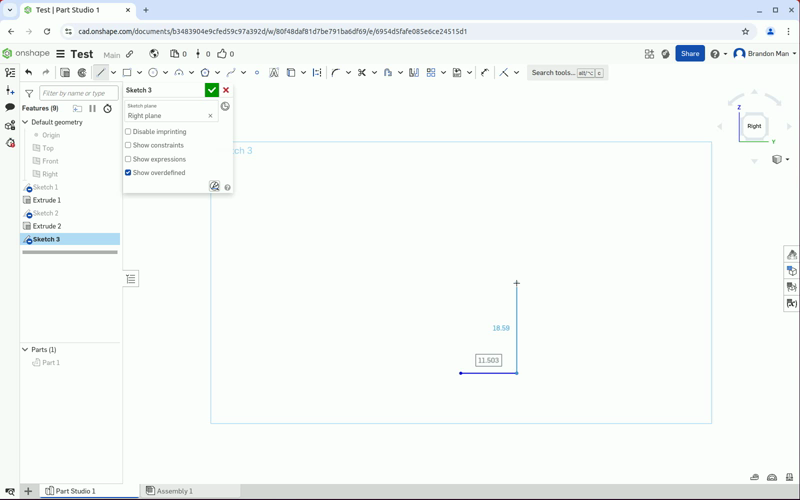
key_down(shift)
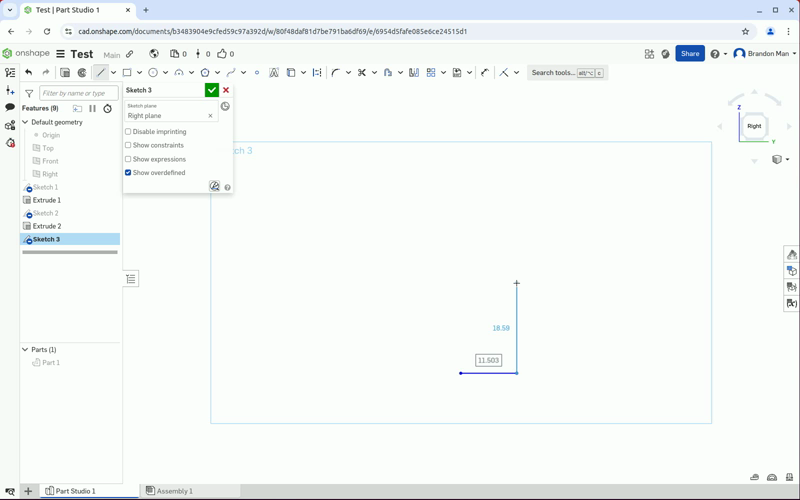
mouse_move(546, 282)
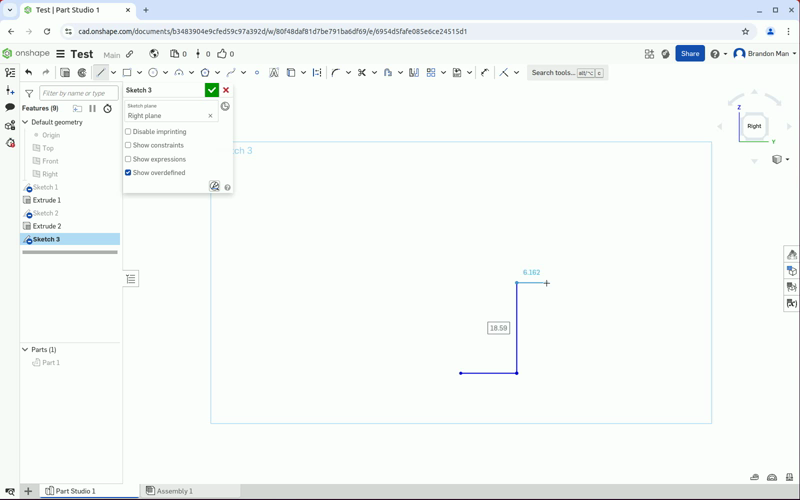
mouse_move(460, 282)
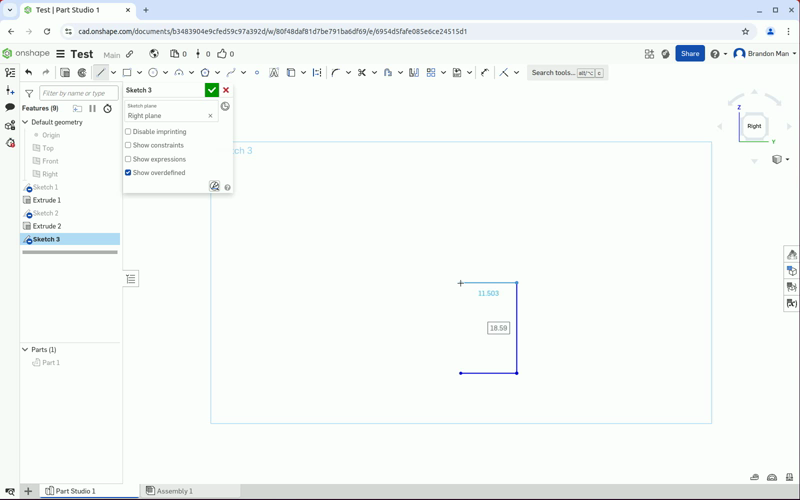
click(460, 282)
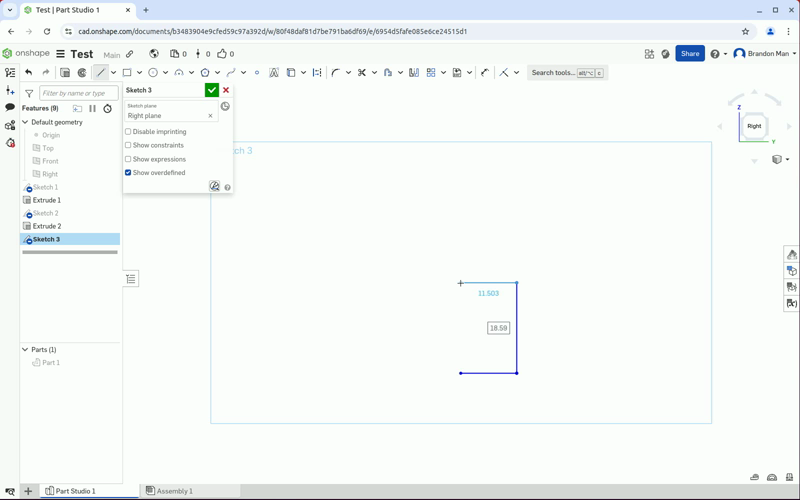
key_up(shift)
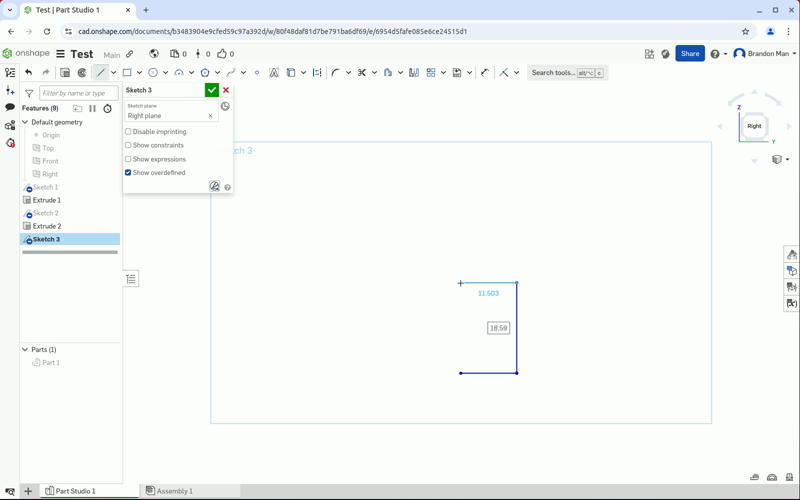
key_down(shift)
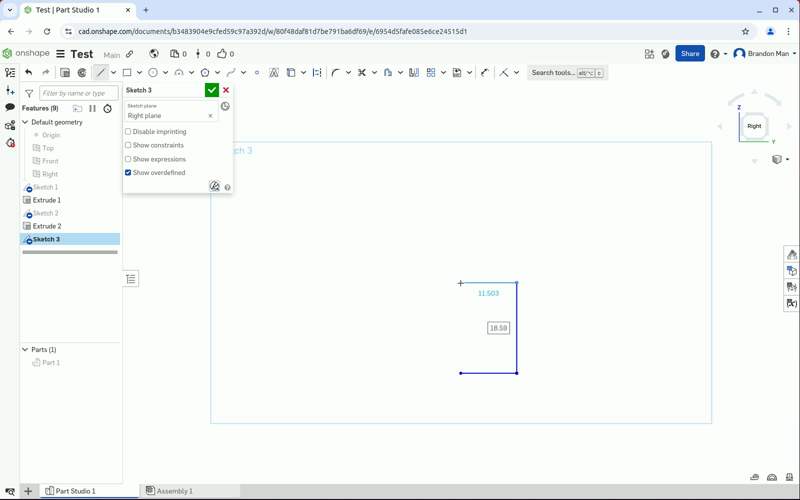
mouse_move(460, 373)
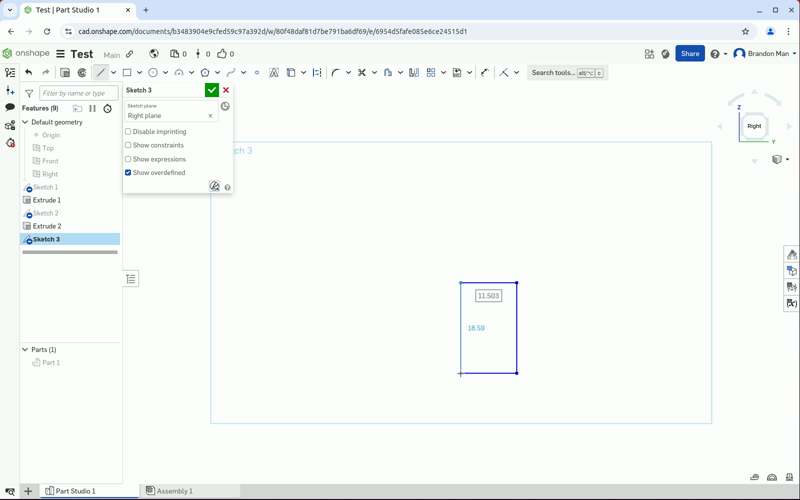
key_up(shift)
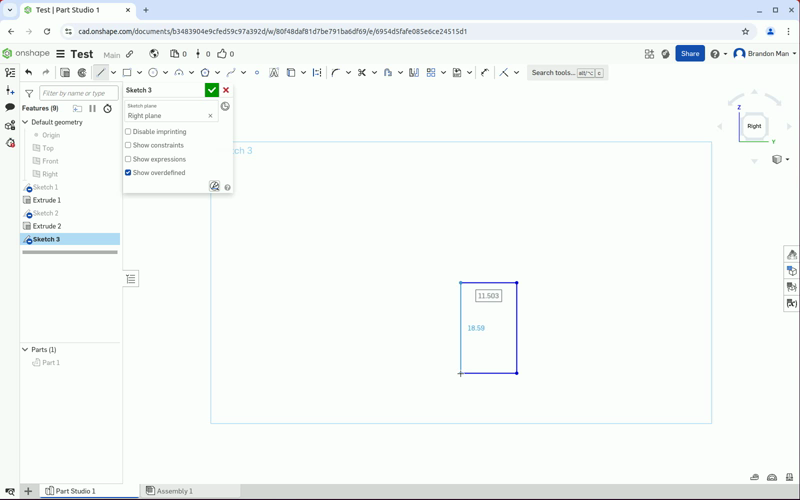
click(460, 373)
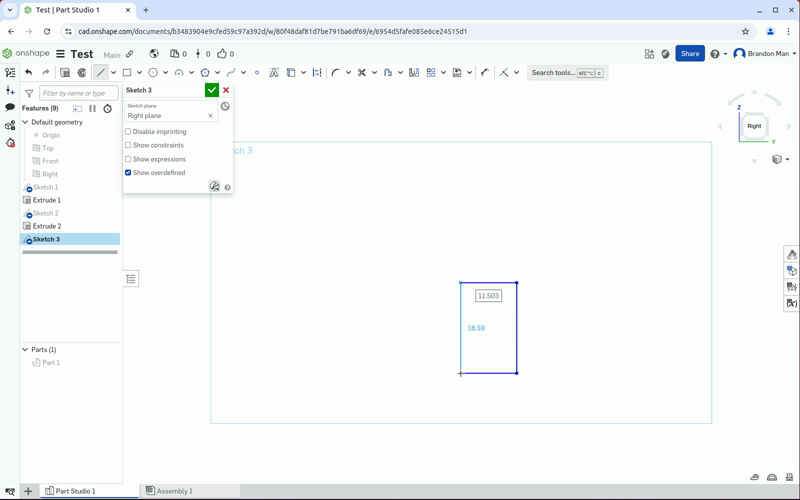
key(esc)
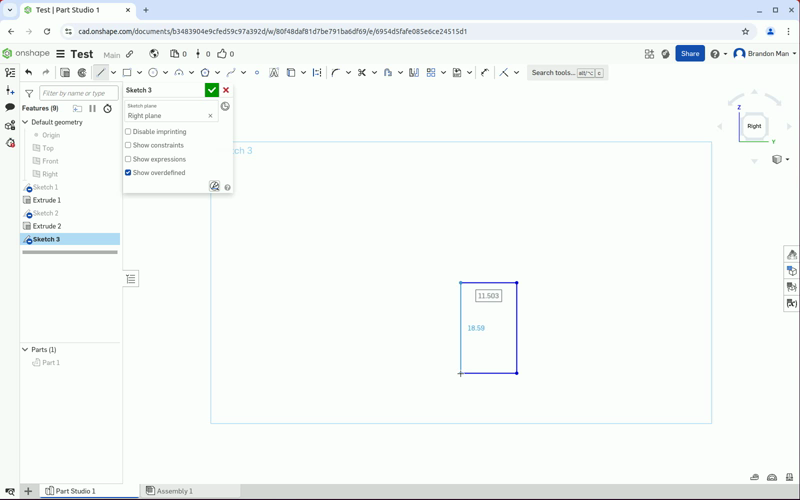
mouse_move(490, 354)
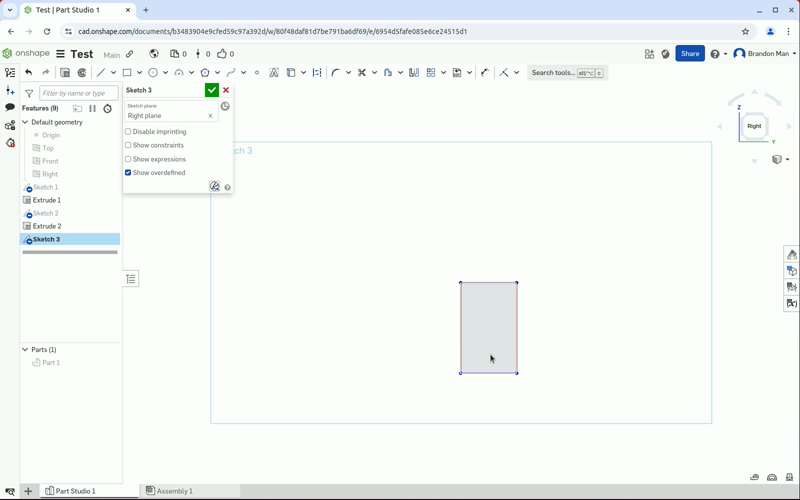
click(490, 354)
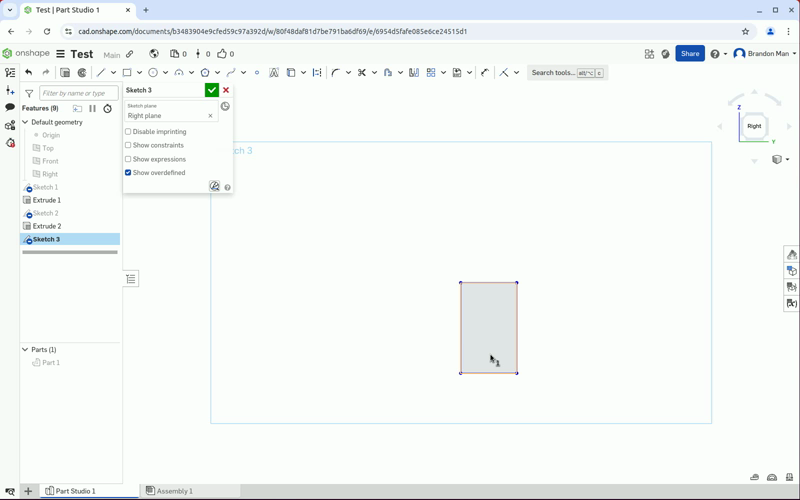
mouse_move(73, 352)
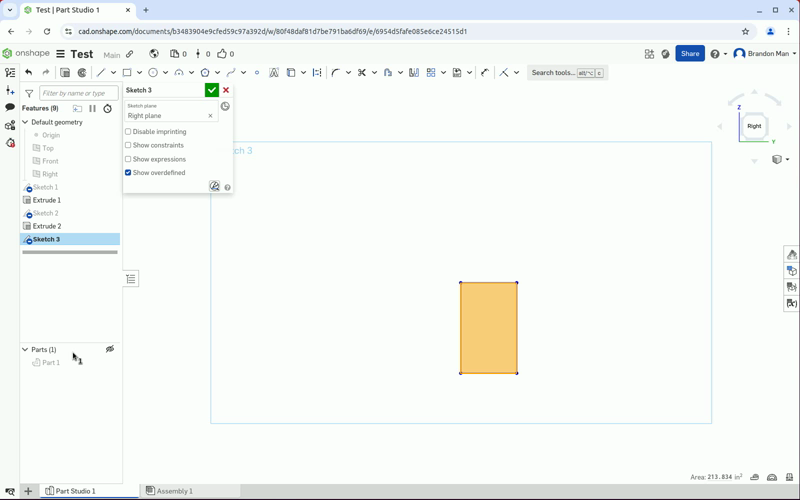
key(shift+y)
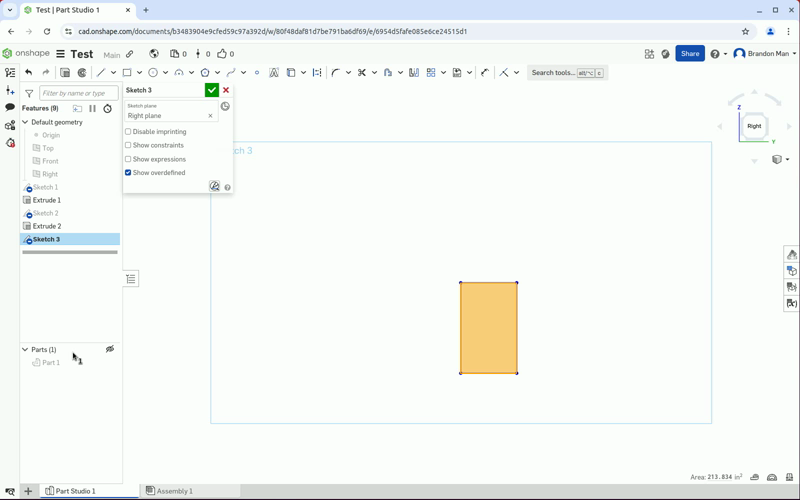
key(shift+e)
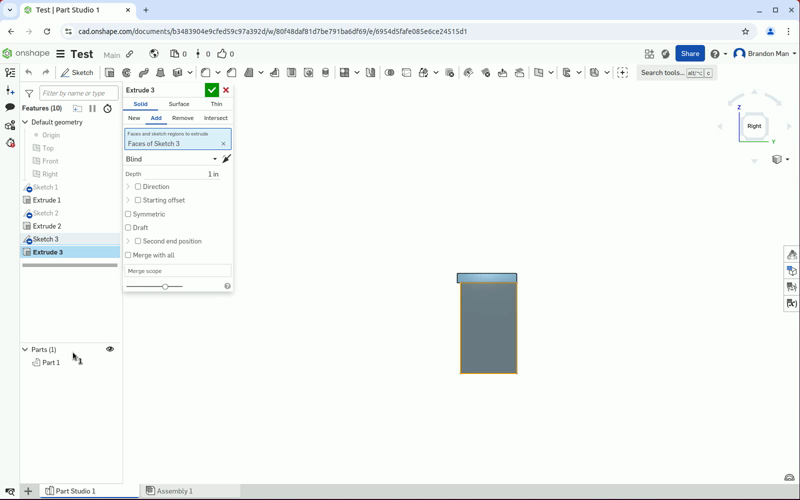
mouse_move(143, 106)
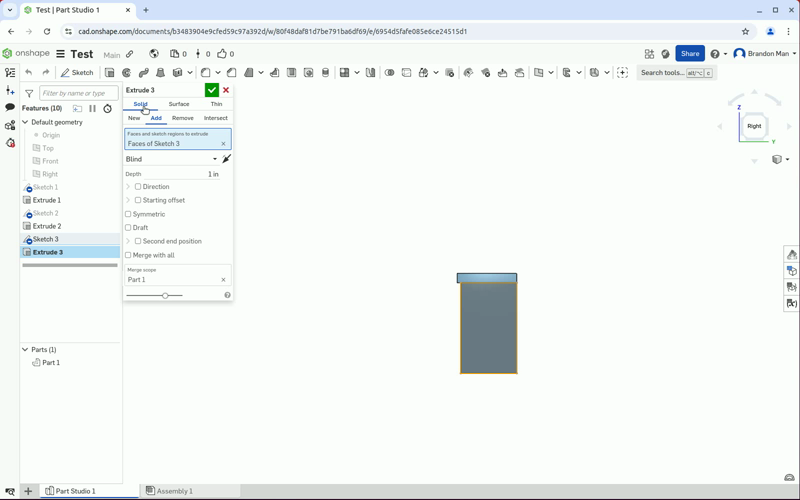
click(143, 106)
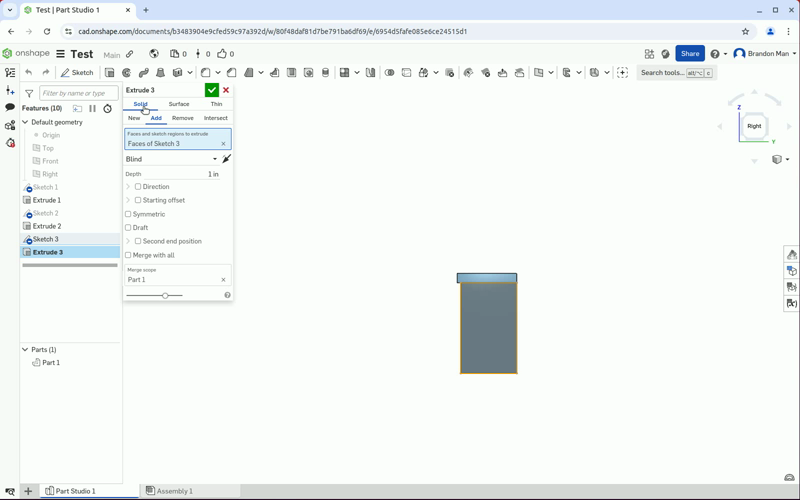
mouse_move(137, 120)
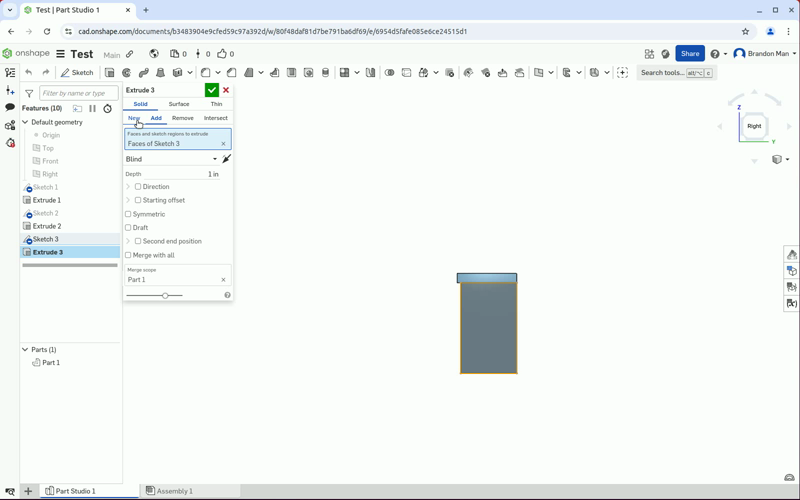
click(137, 120)
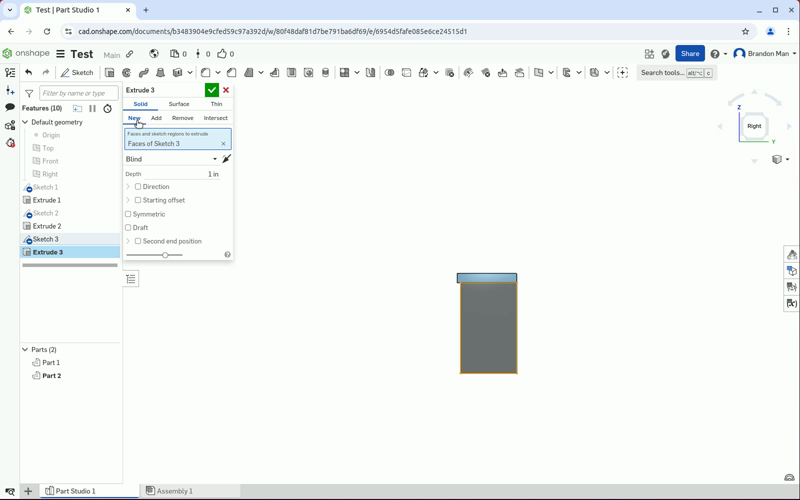
key(tab, 4)
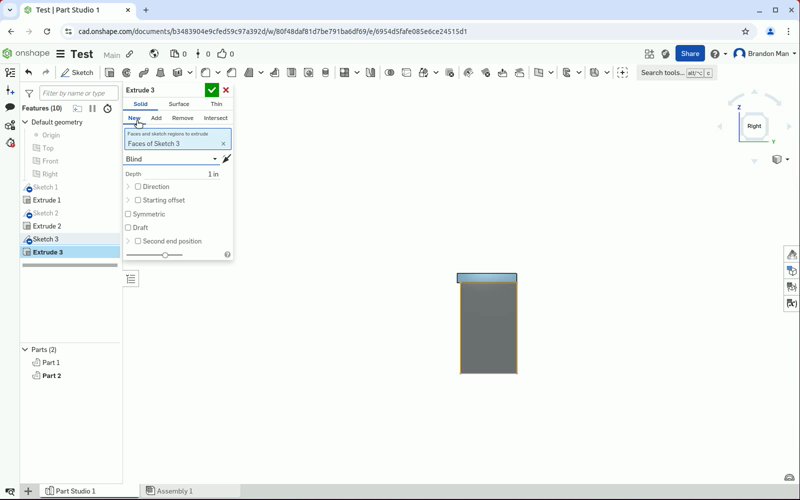
text(-23.108)
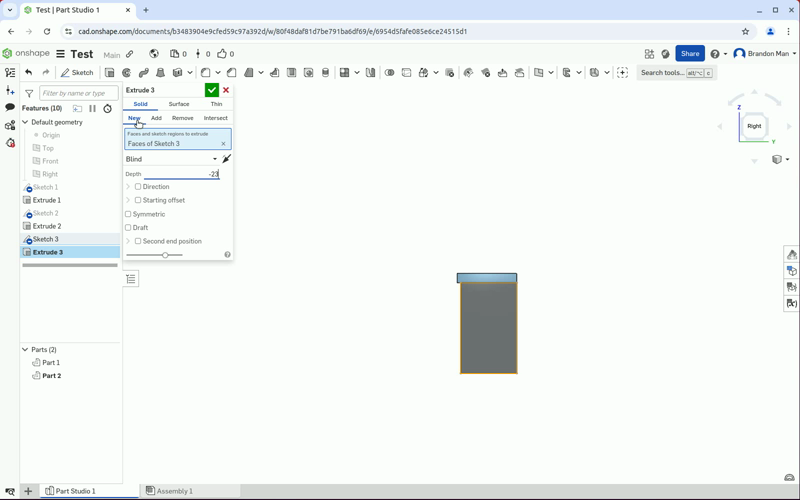
key(tab, 3)
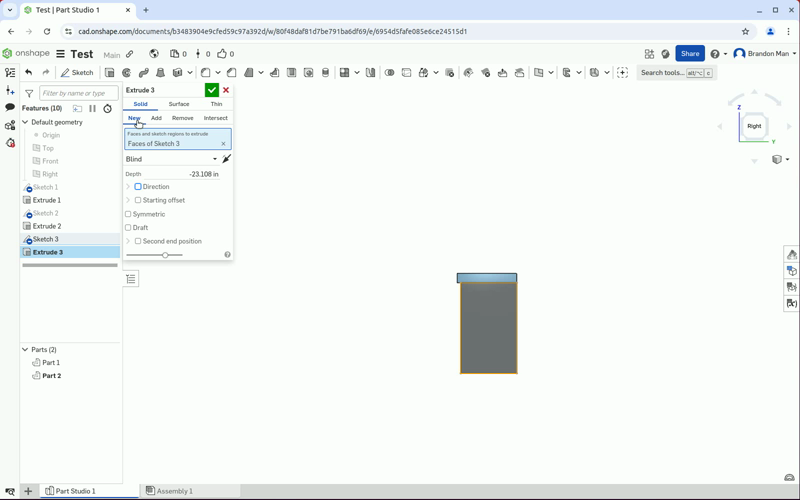
key(tab, 2)
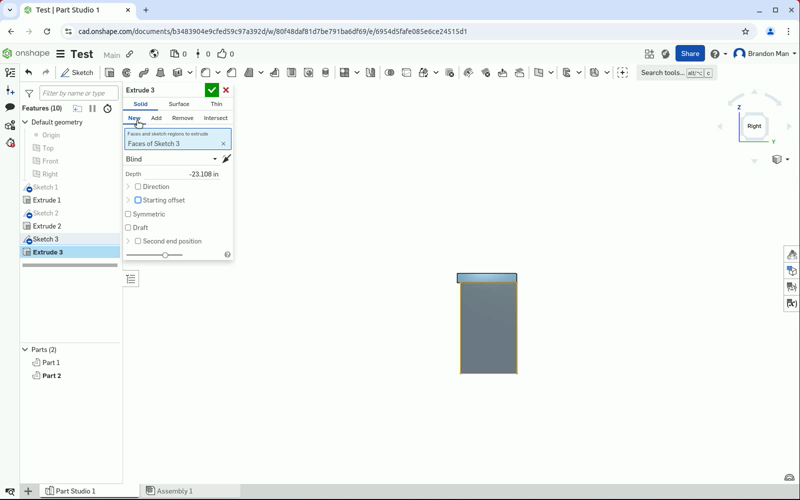
key(space)
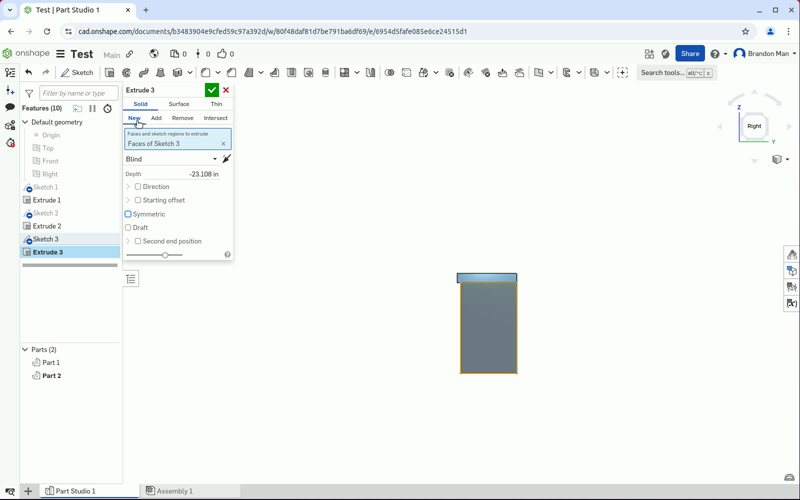
key(tab, 3)
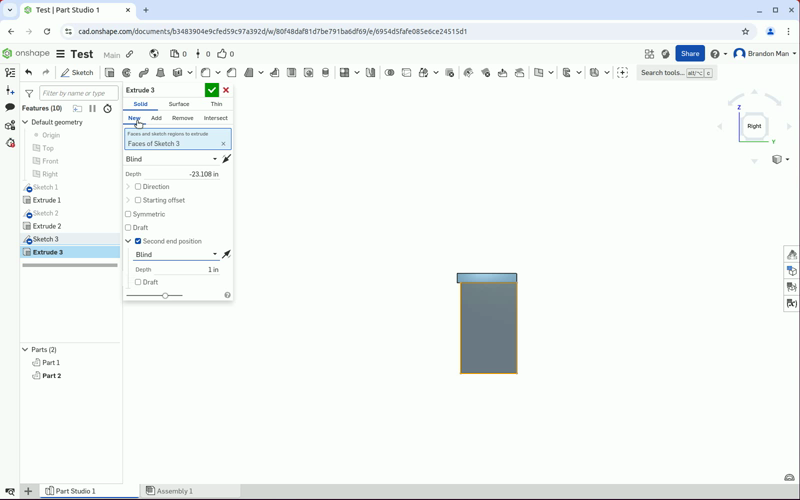
text(21.183)
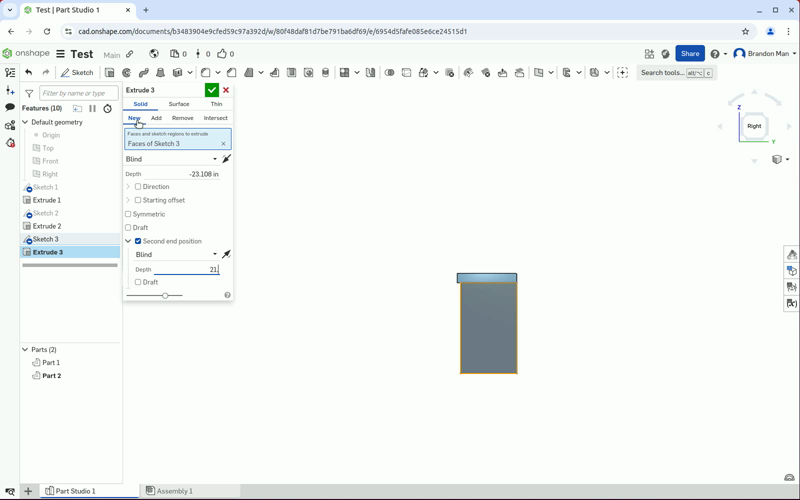
key(enter)
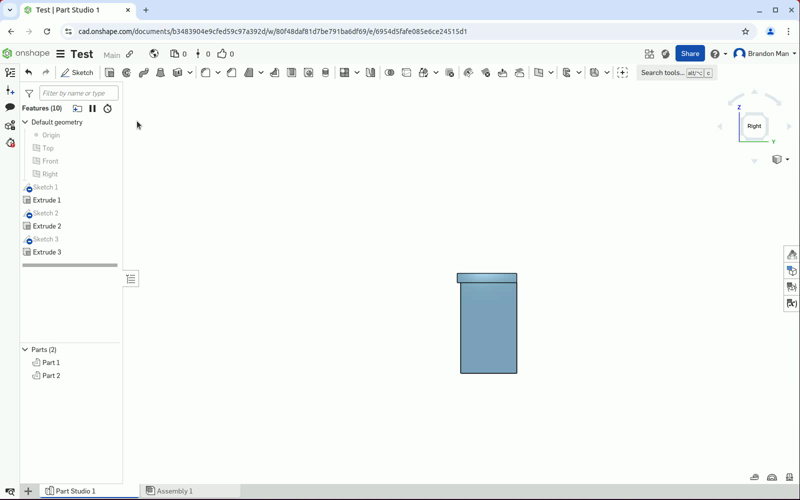
key(shift+h)
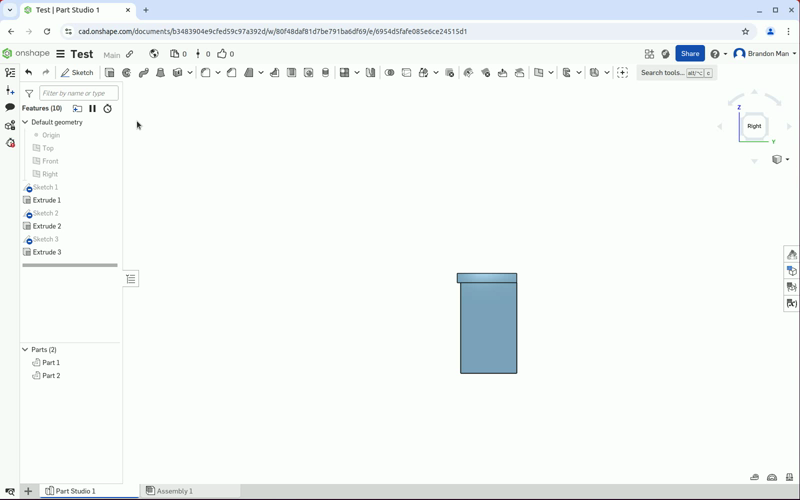
key(shift+h)
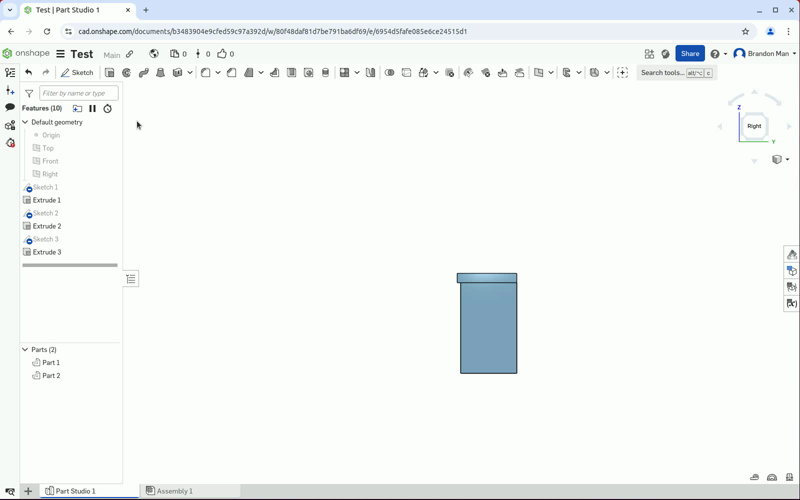
key(shift+7)
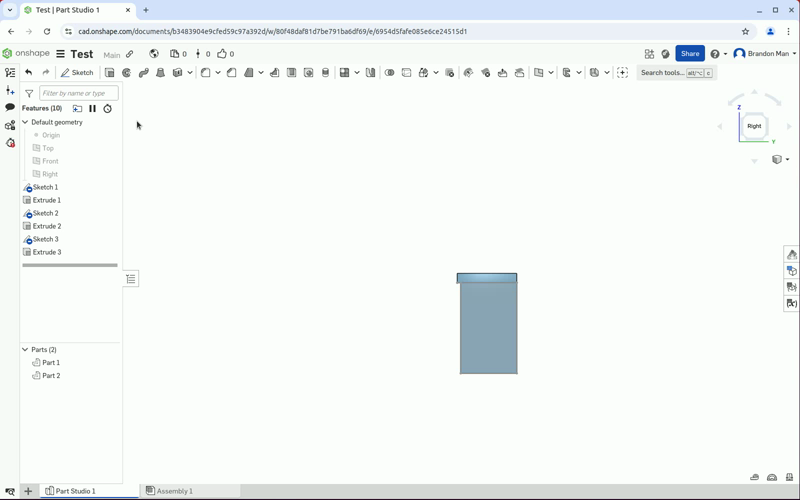
key(right, 2)
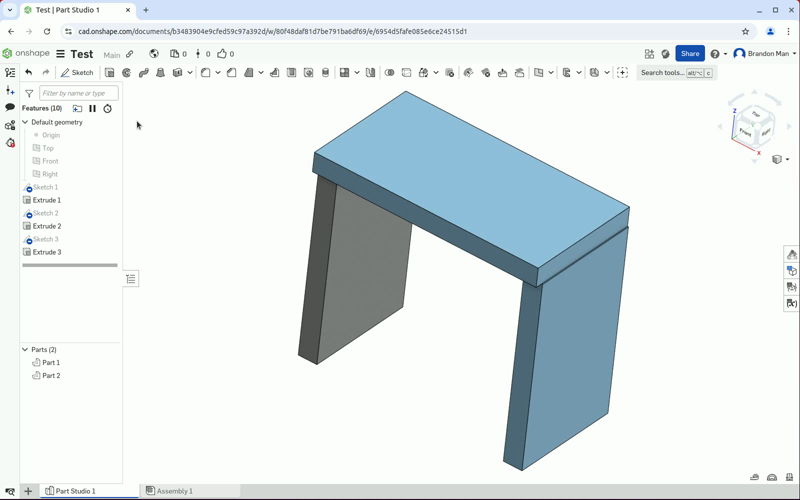
key(down, 2)
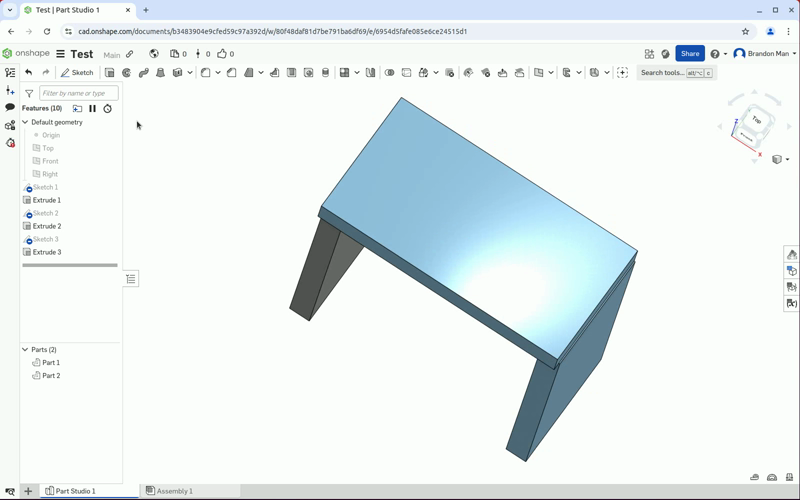
key(up, 2)
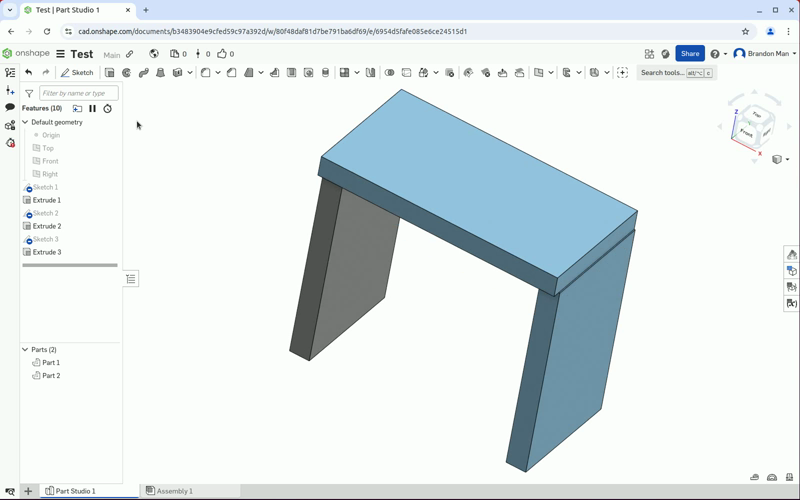
key(left, 2)
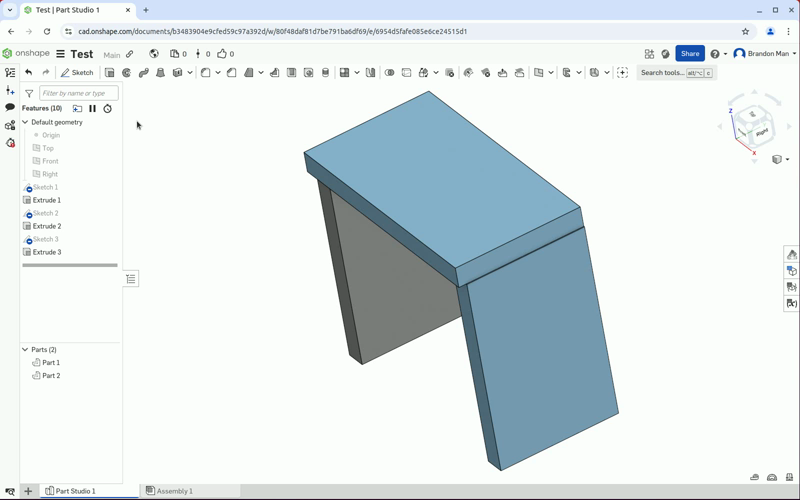
mouse_move(73, 189)
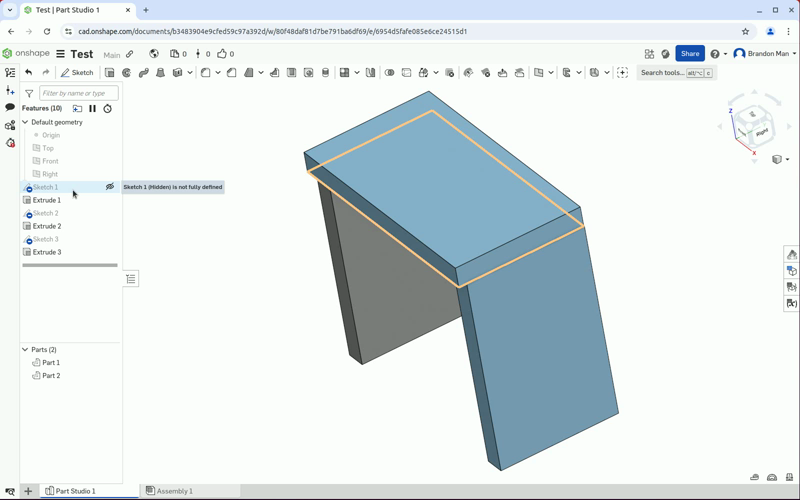
click(73, 189)